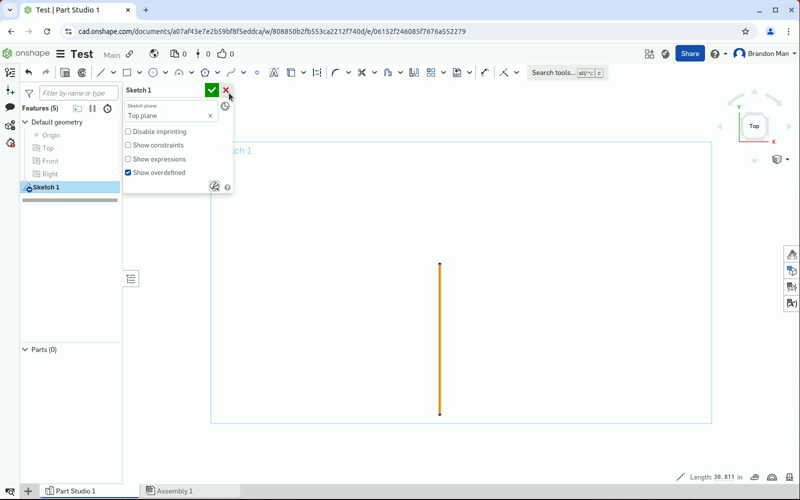
key(shift+h)
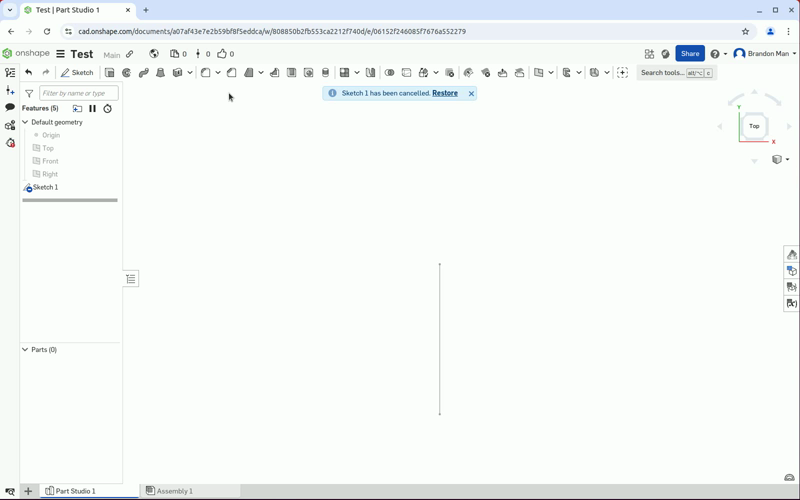
mouse_move(73, 352)
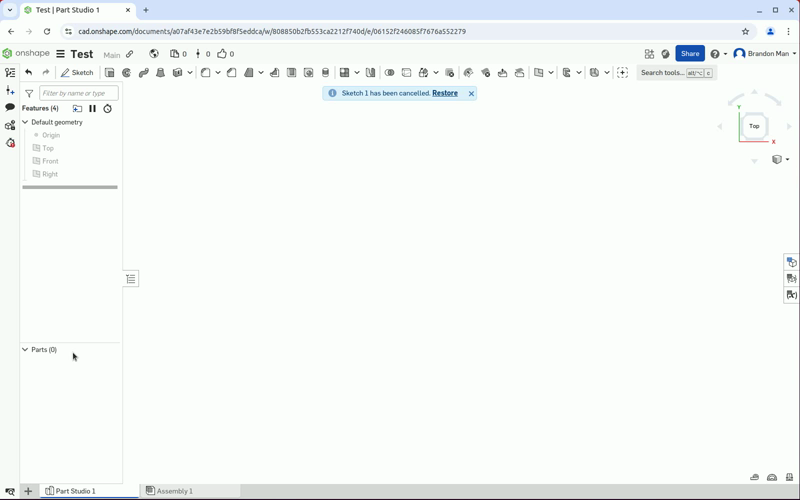
key(y)
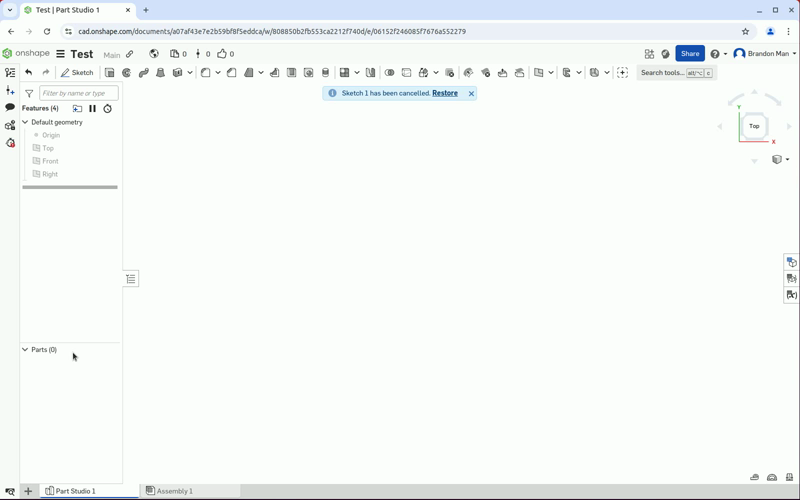
key(shift+p)
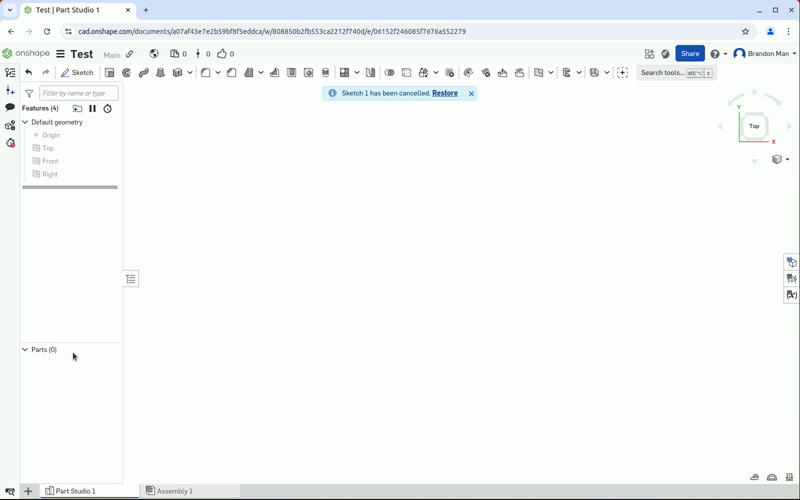
key(space)
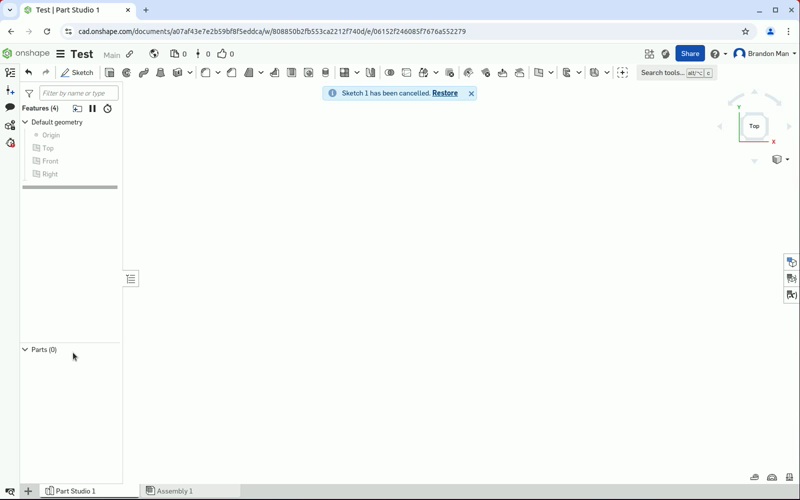
key_down(shift)
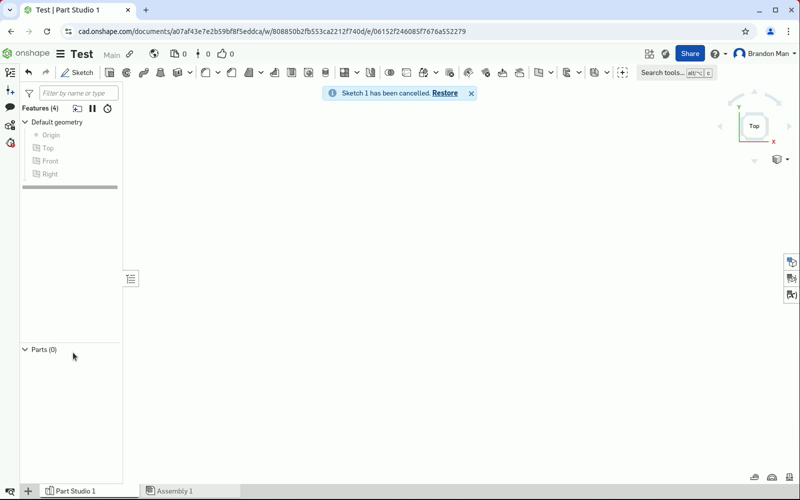
key(up)
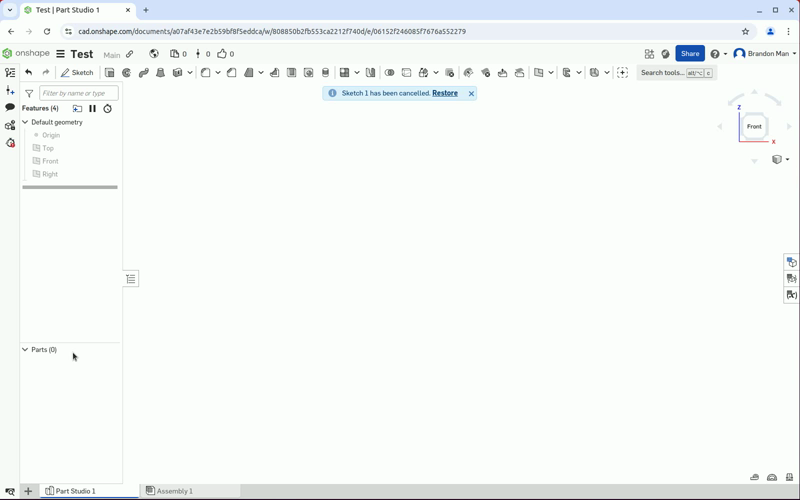
key_up(shift)
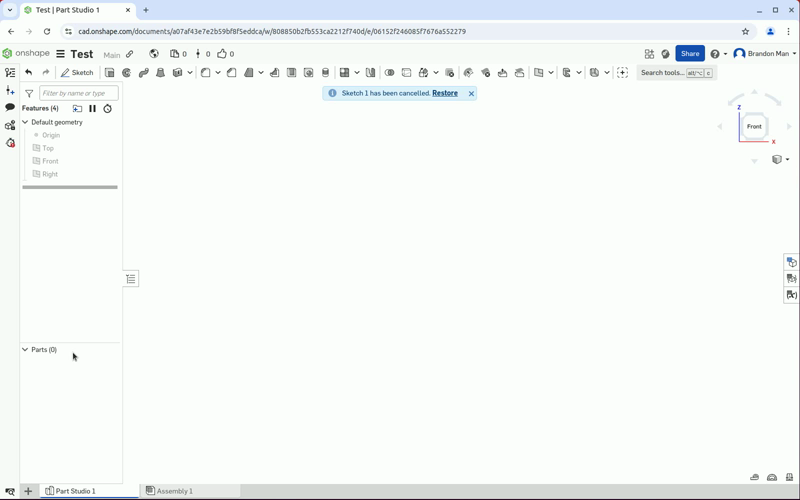
mouse_move(73, 352)
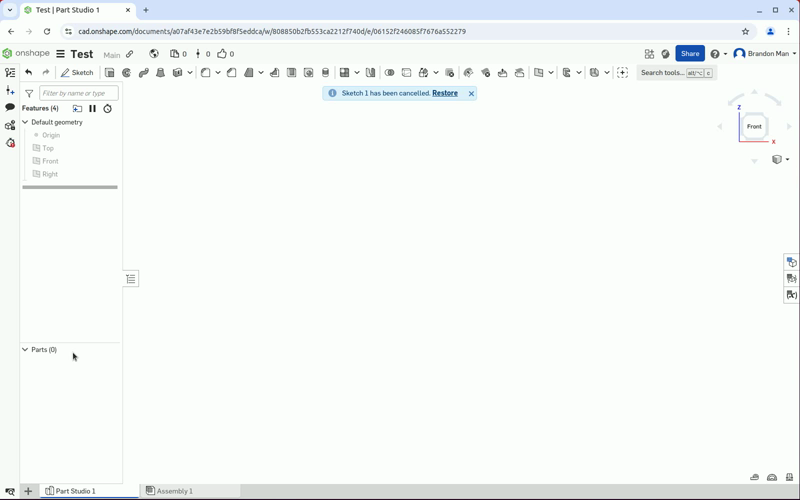
key(shift+y)
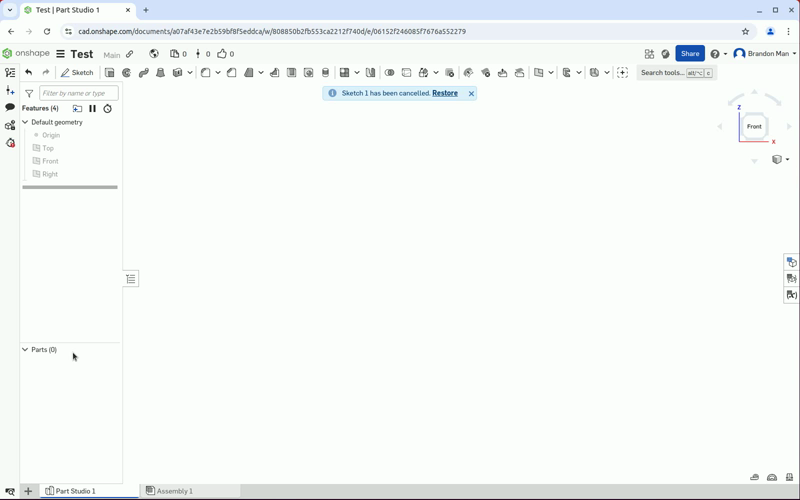
key(shift+s)
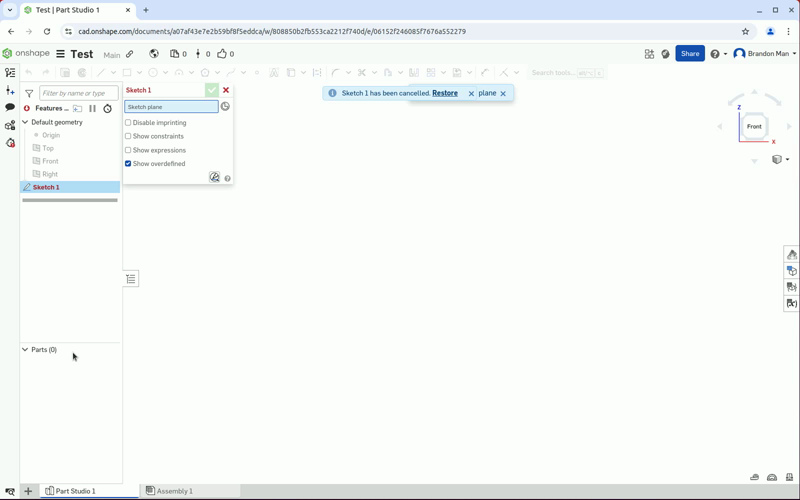
mouse_move(73, 163)
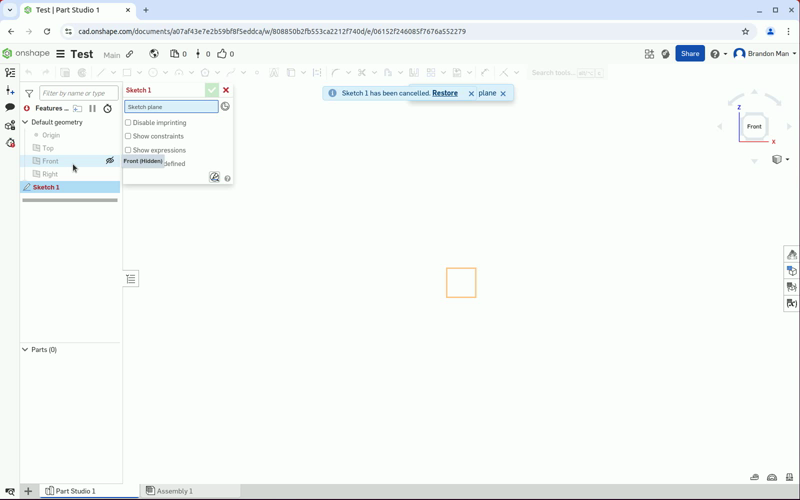
click(73, 163)
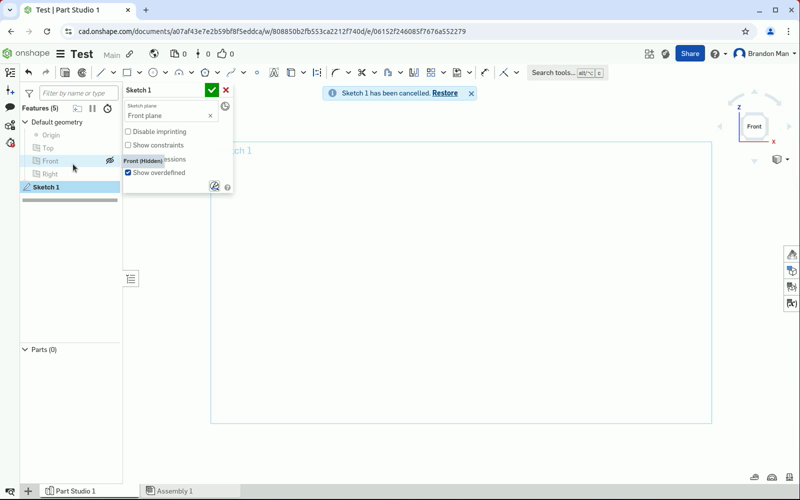
mouse_move(73, 352)
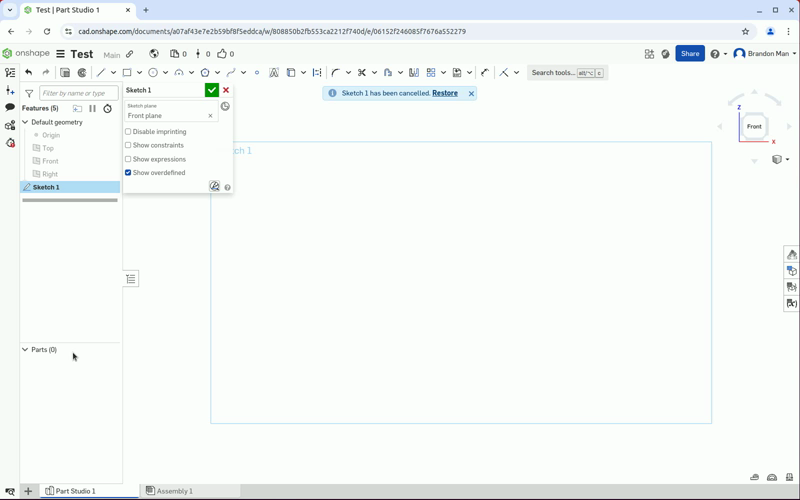
key(y)
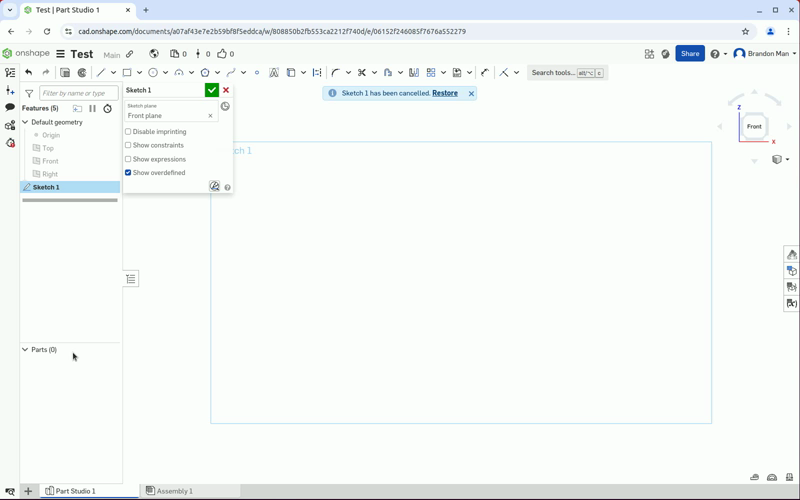
key(l)
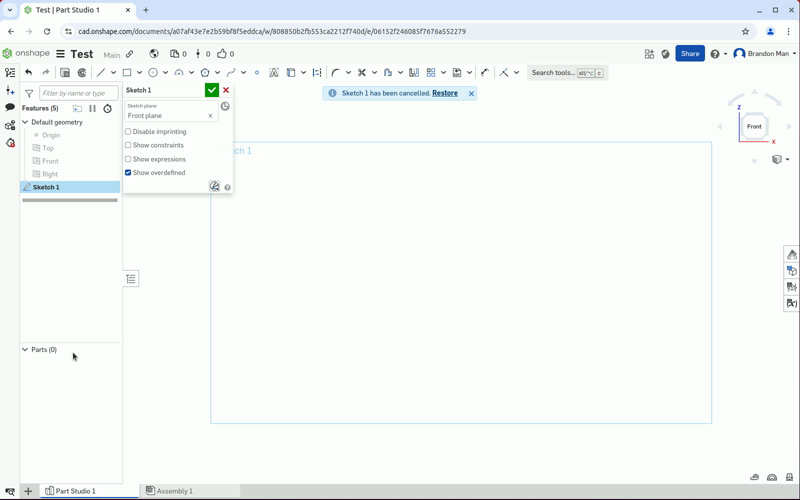
key_down(shift)
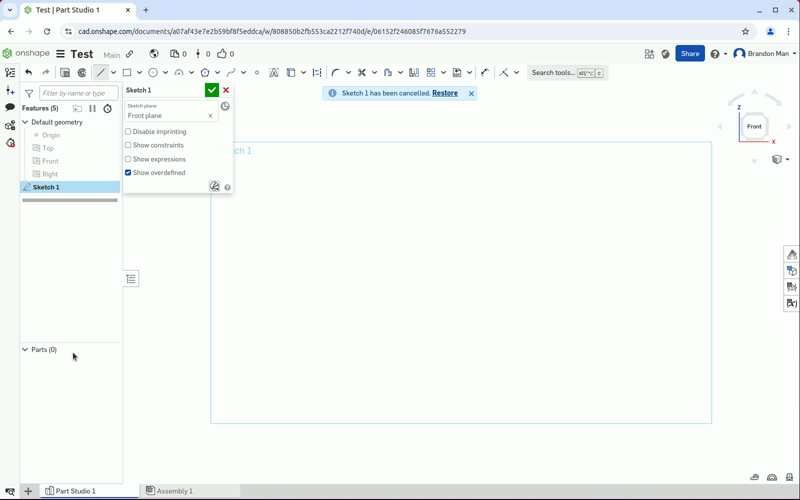
mouse_move(348, 320)
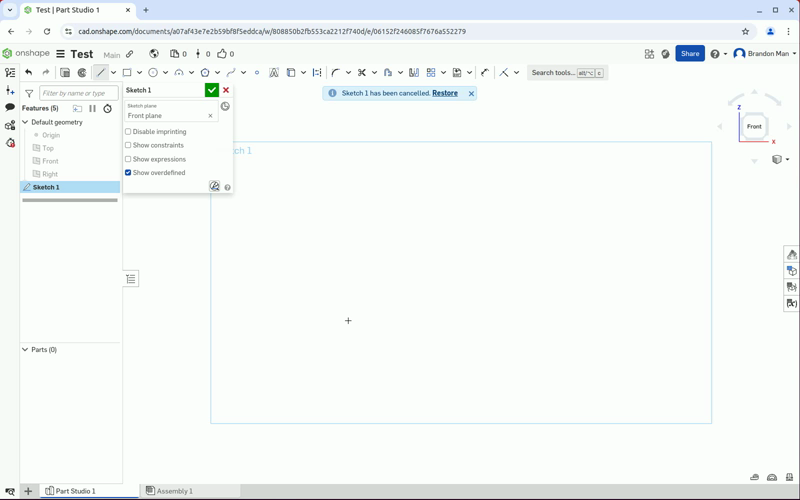
click(348, 320)
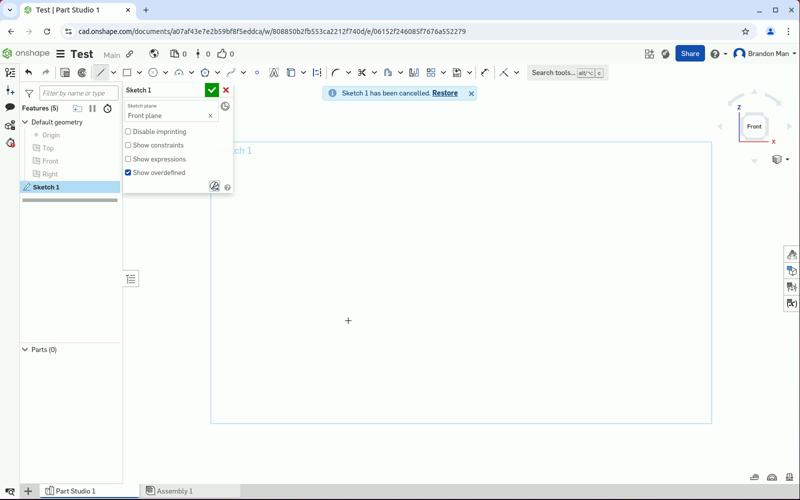
key_up(shift)
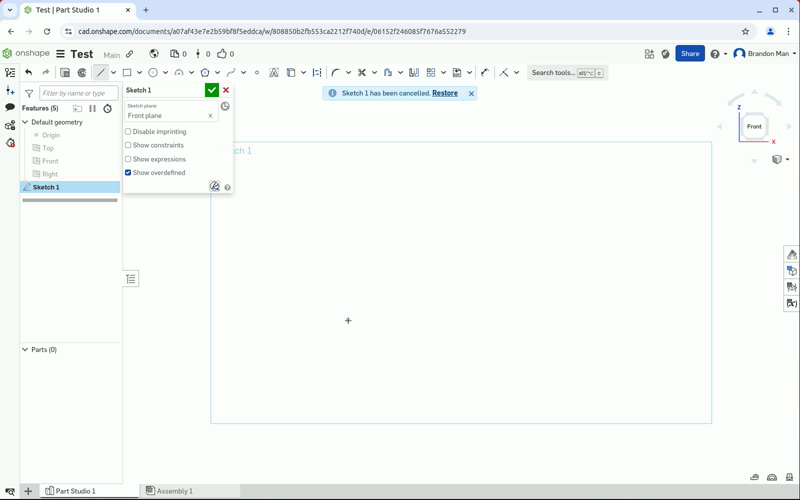
key_down(shift)
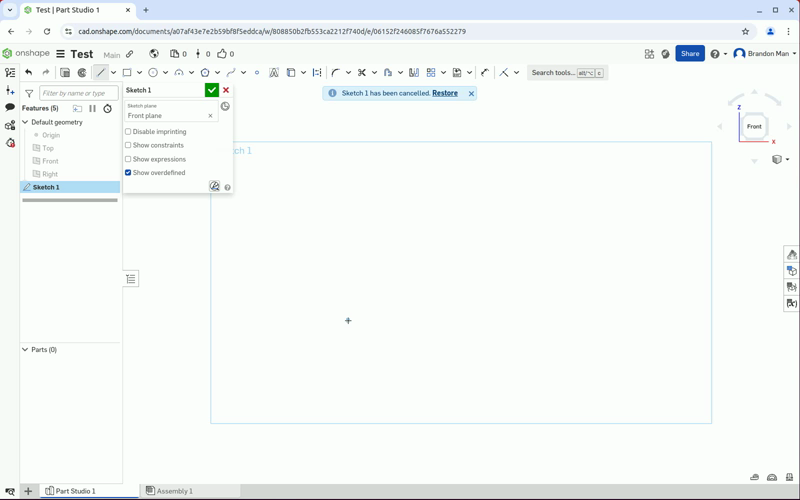
mouse_move(378, 320)
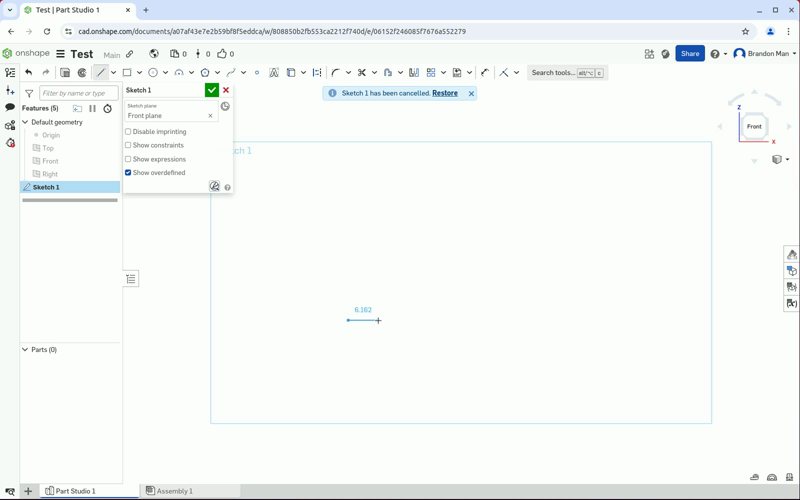
mouse_move(404, 320)
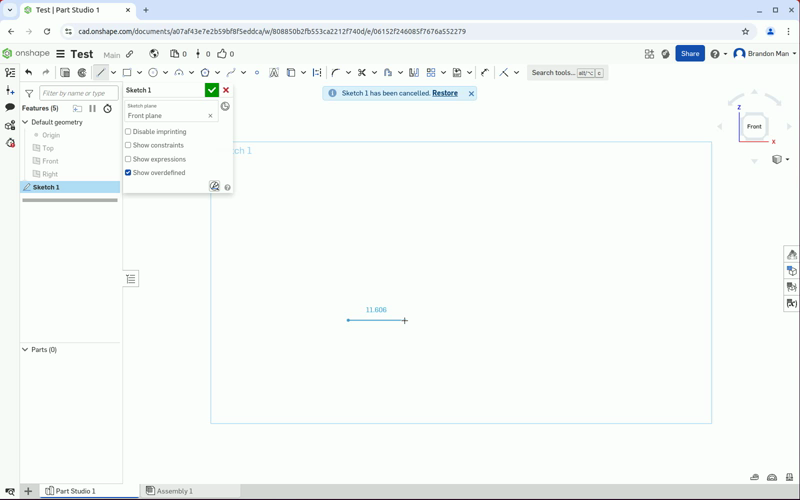
click(404, 320)
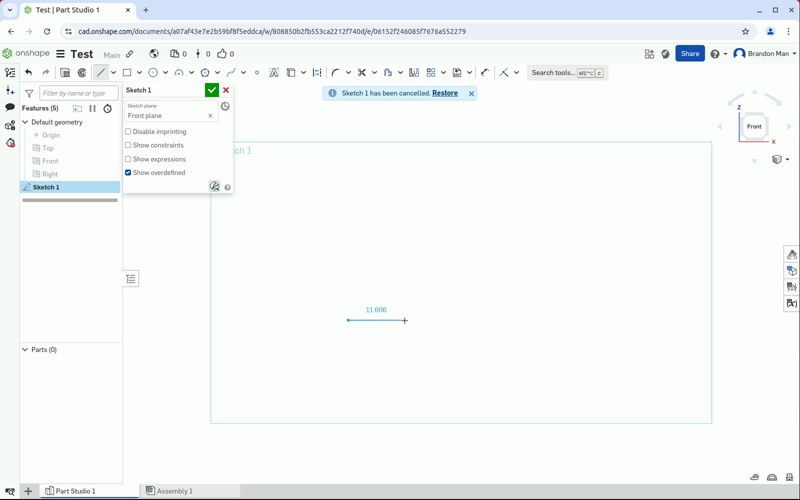
key_up(shift)
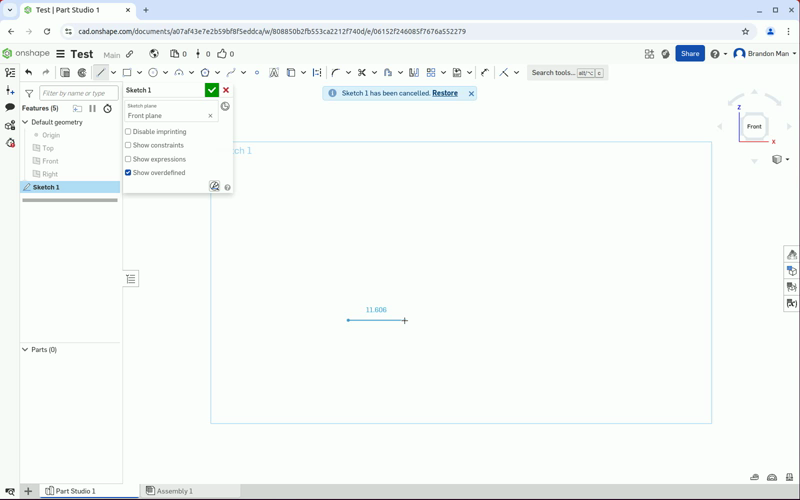
key_down(shift)
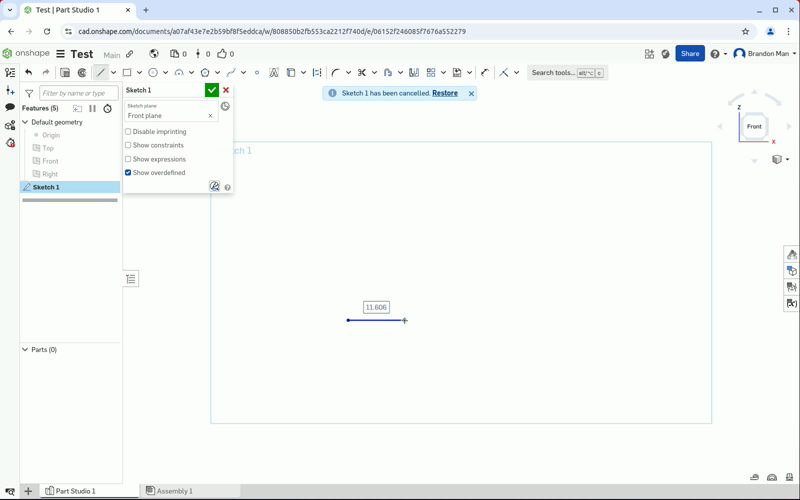
mouse_move(434, 320)
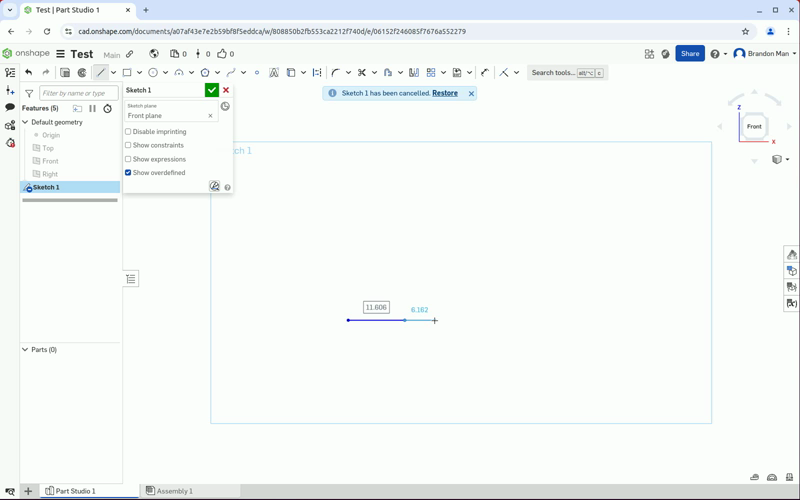
mouse_move(386, 296)
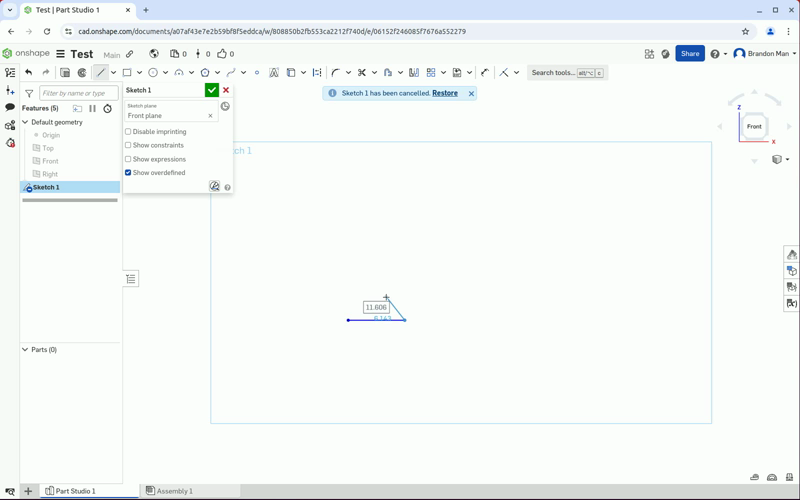
click(386, 296)
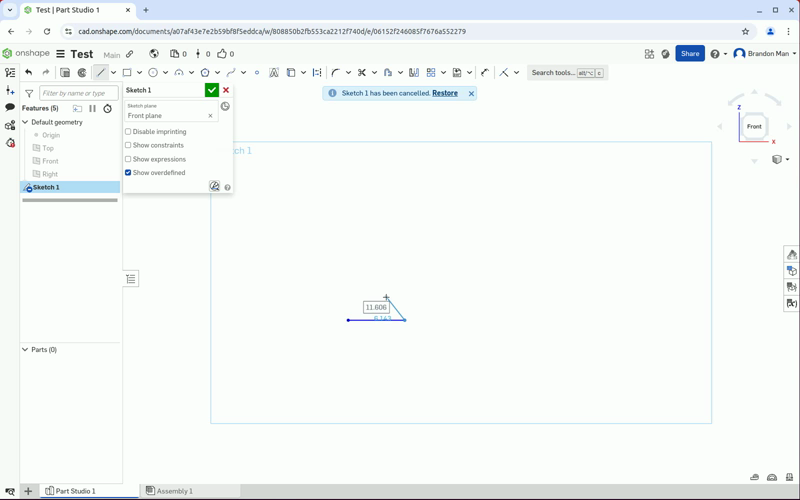
key_up(shift)
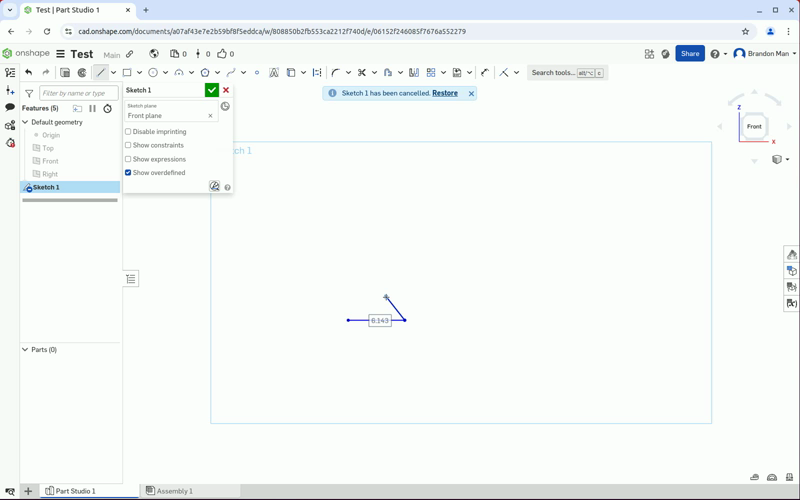
key_down(shift)
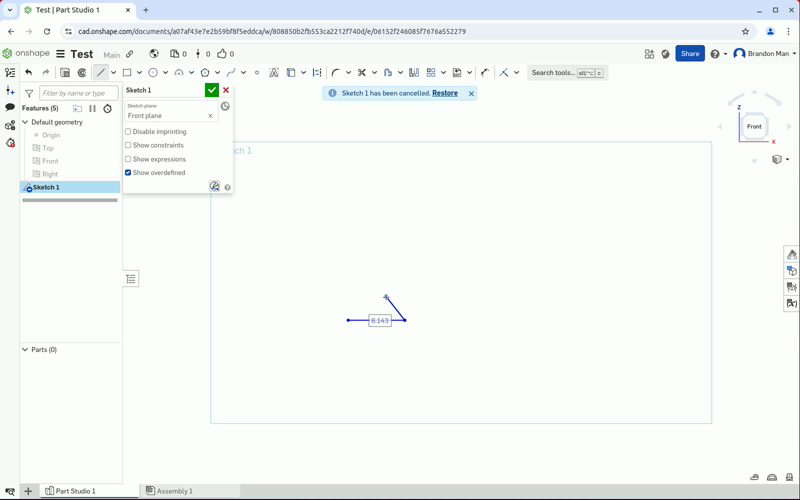
mouse_move(534, 296)
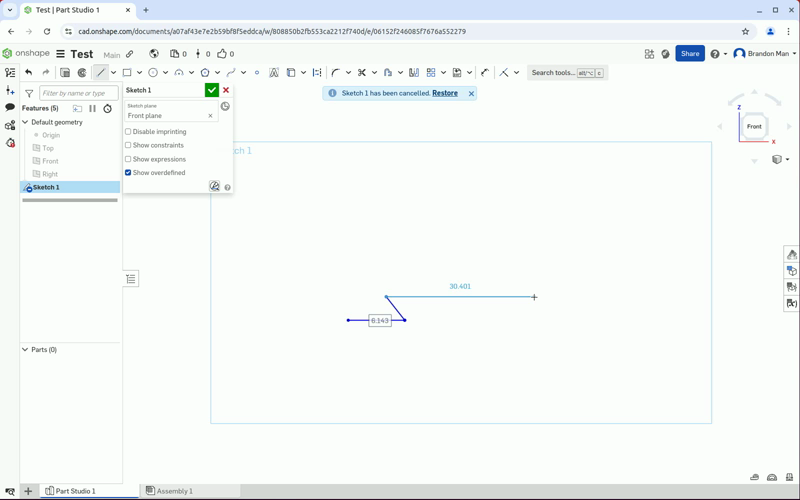
click(534, 296)
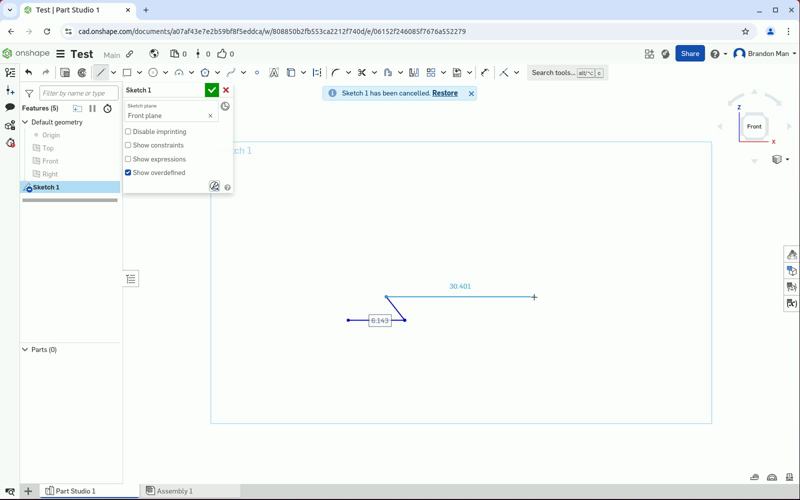
key_up(shift)
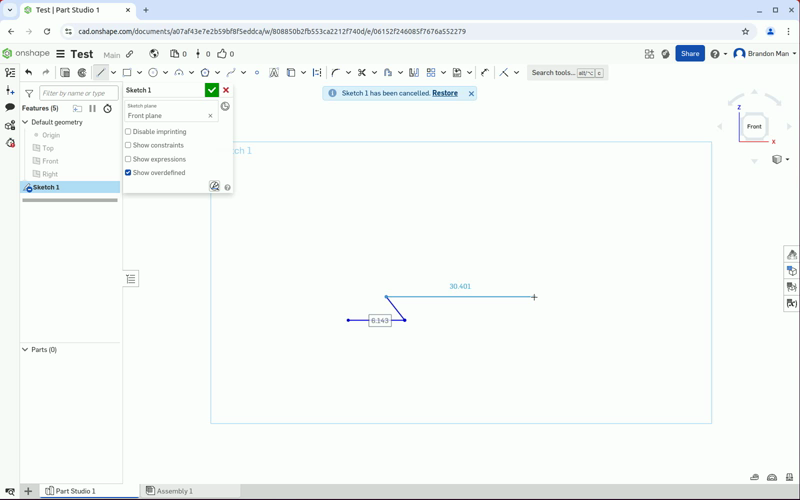
key_down(shift)
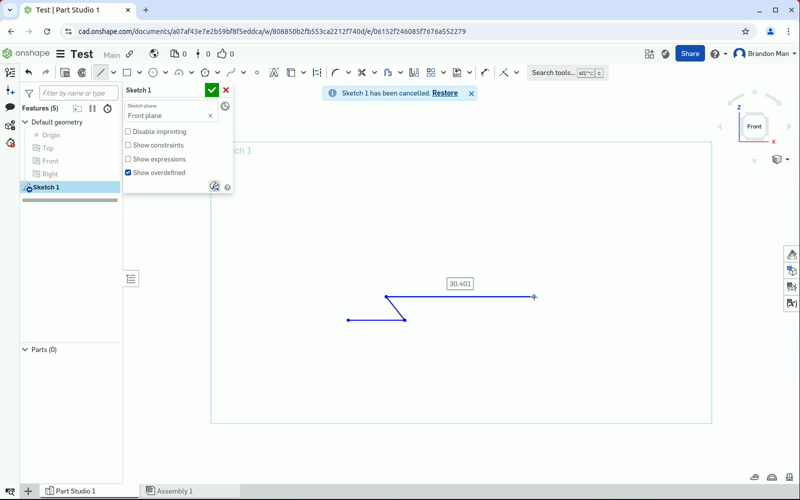
mouse_move(564, 296)
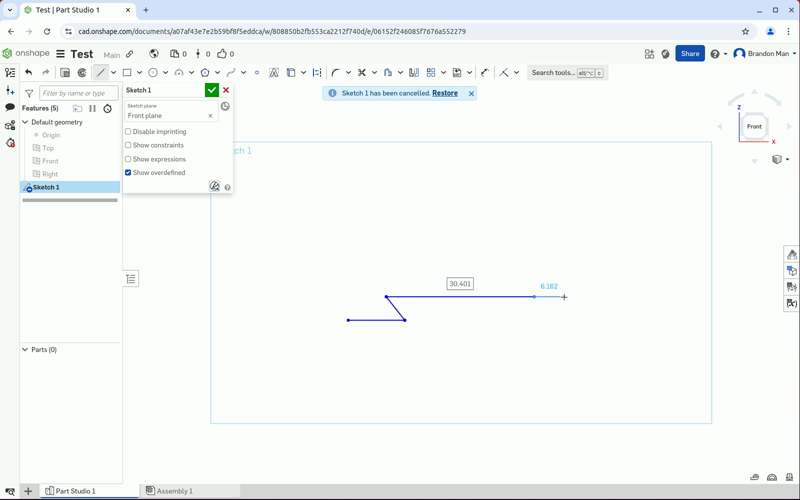
mouse_move(515, 320)
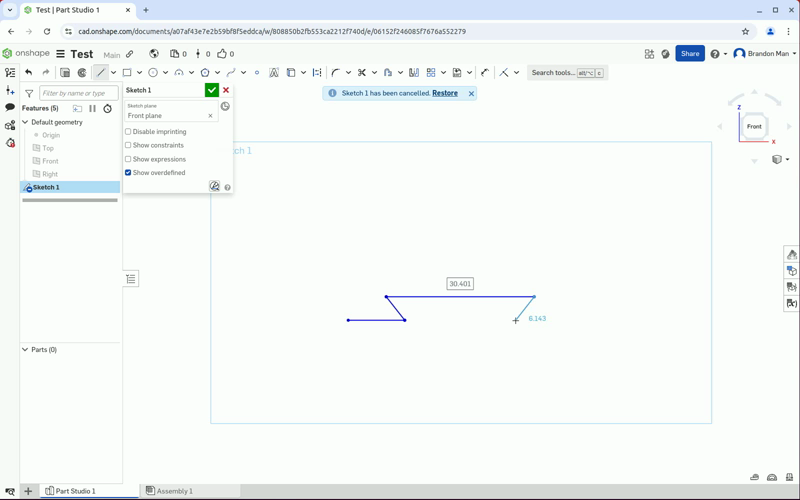
click(515, 320)
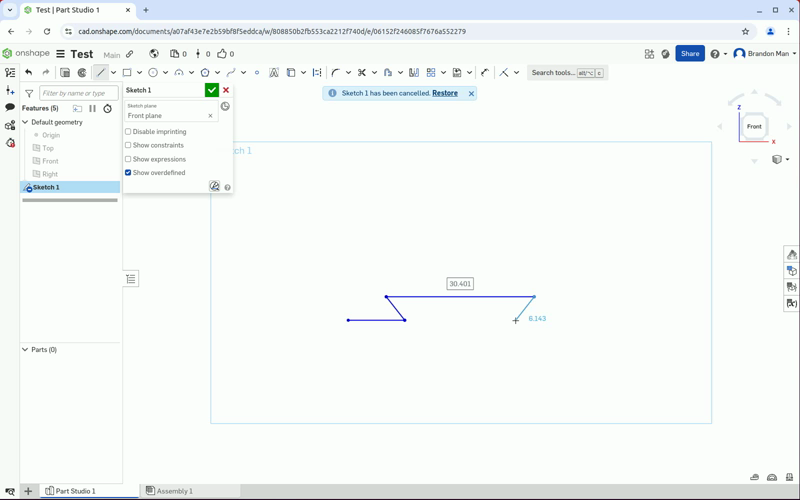
key_up(shift)
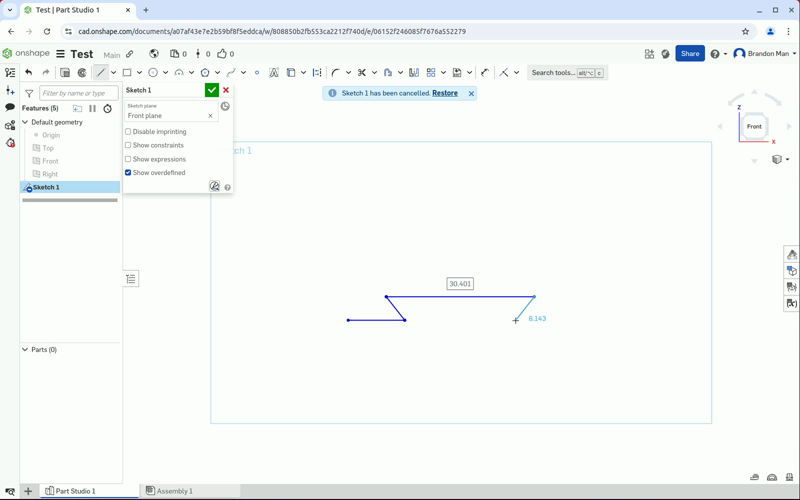
key_down(shift)
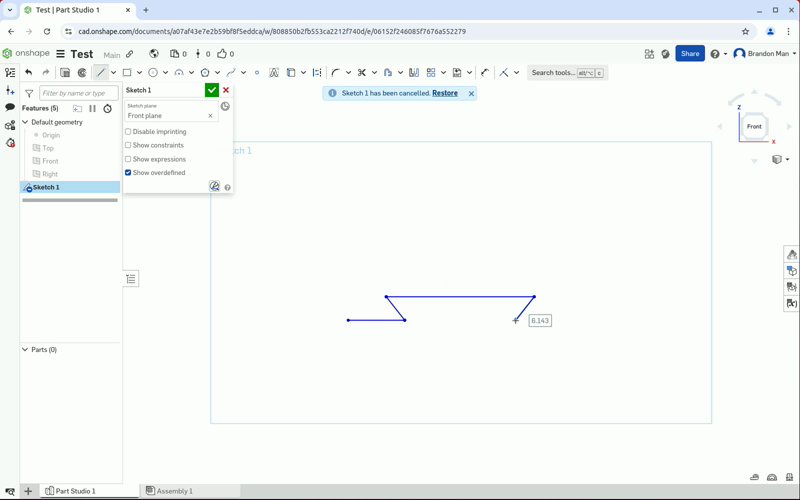
mouse_move(545, 320)
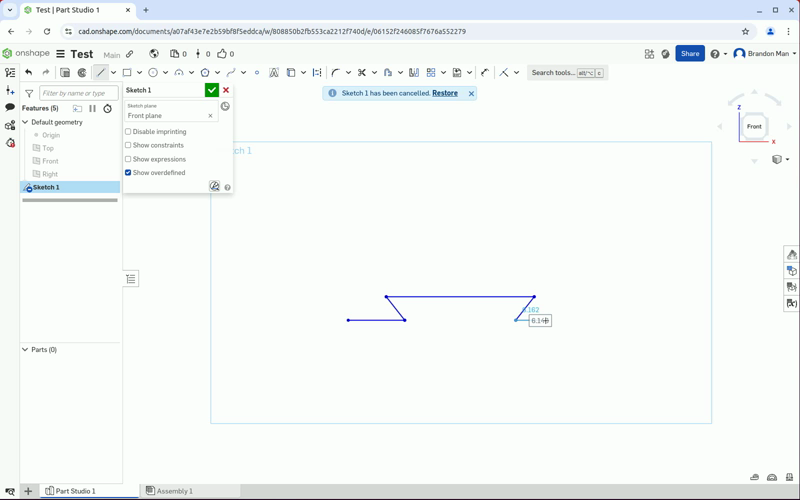
mouse_move(572, 320)
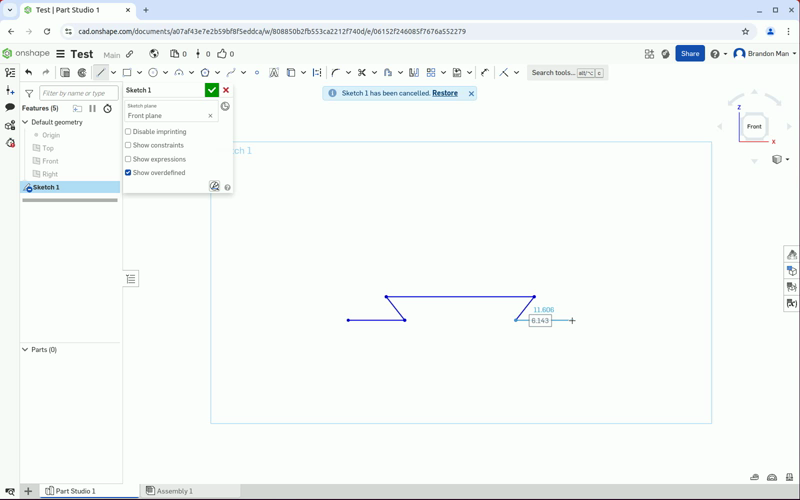
click(572, 320)
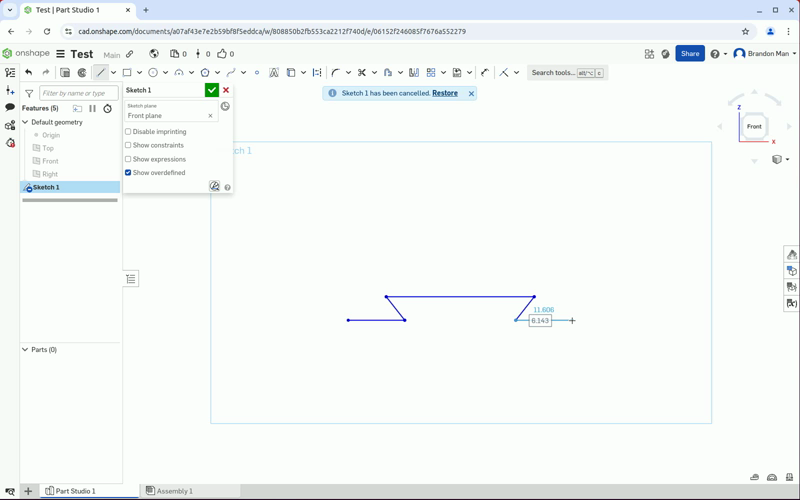
key_up(shift)
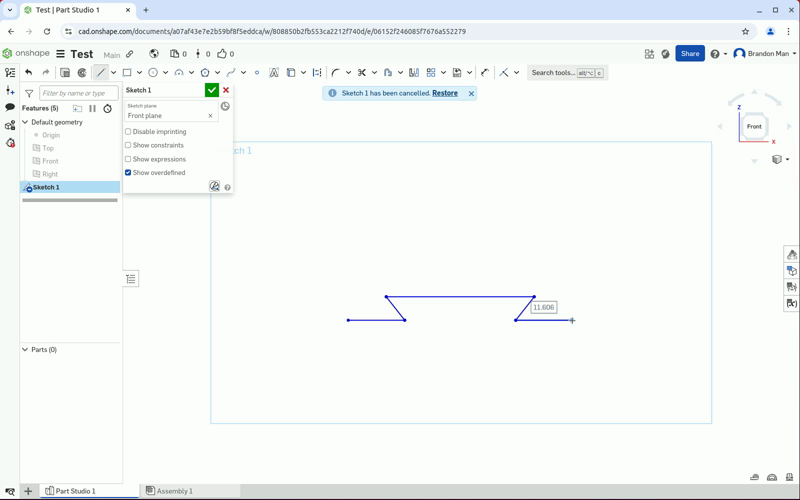
key_down(shift)
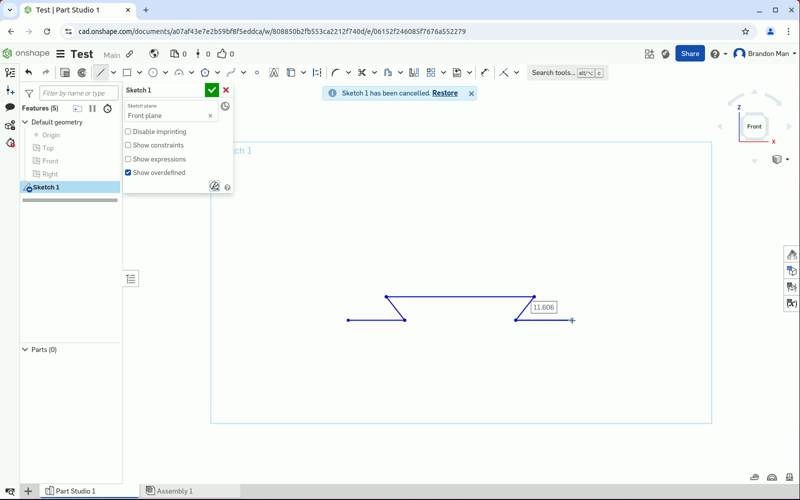
mouse_move(572, 245)
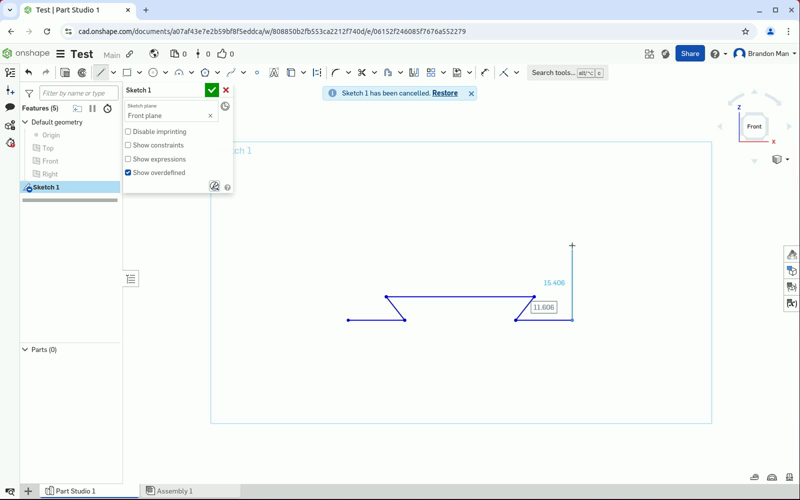
click(572, 245)
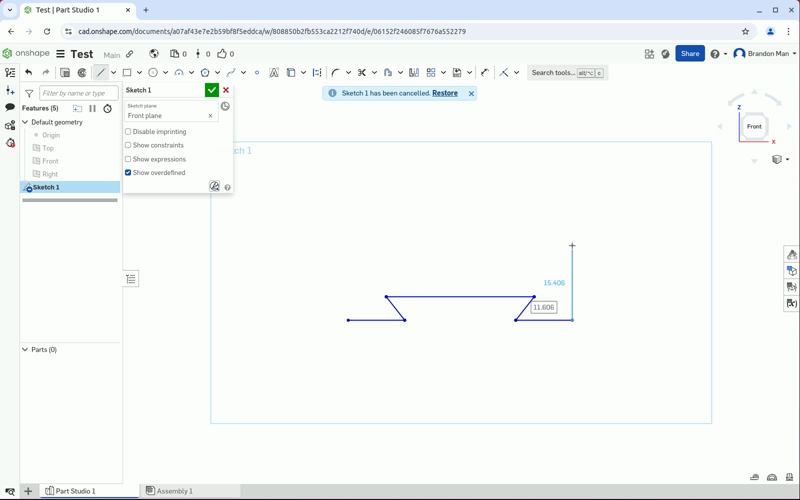
key_up(shift)
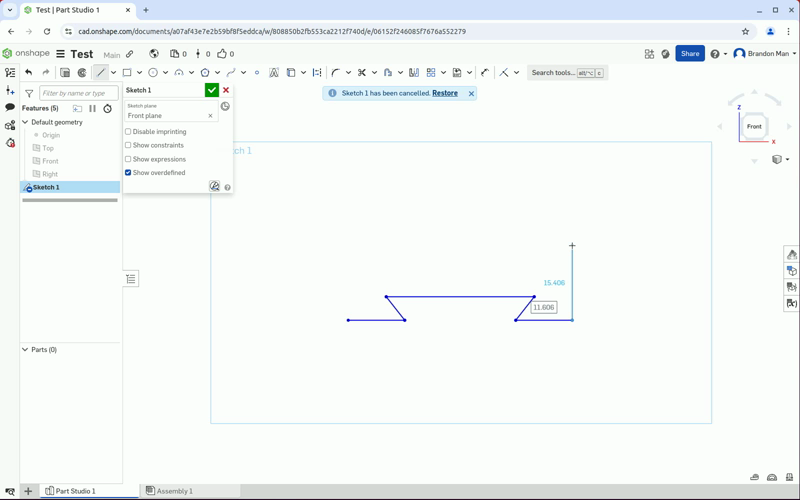
key_down(shift)
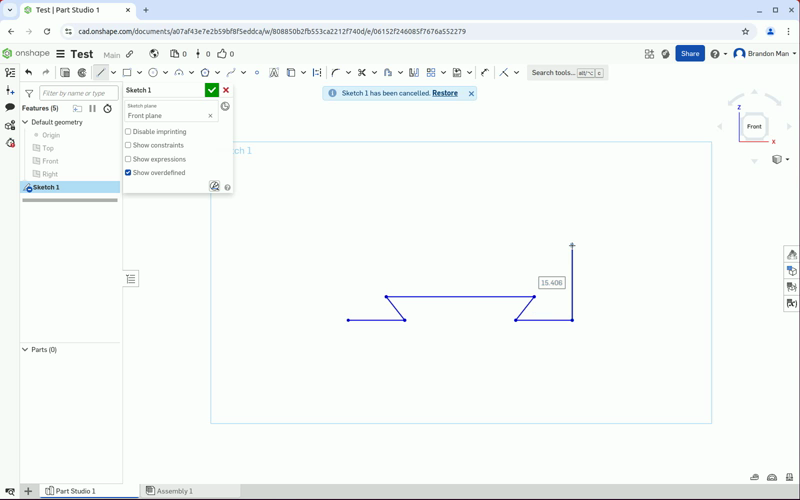
mouse_move(589, 245)
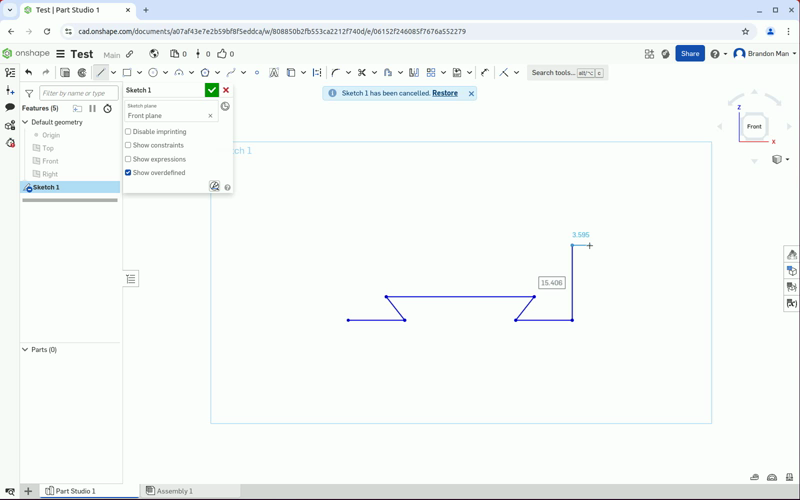
mouse_move(515, 245)
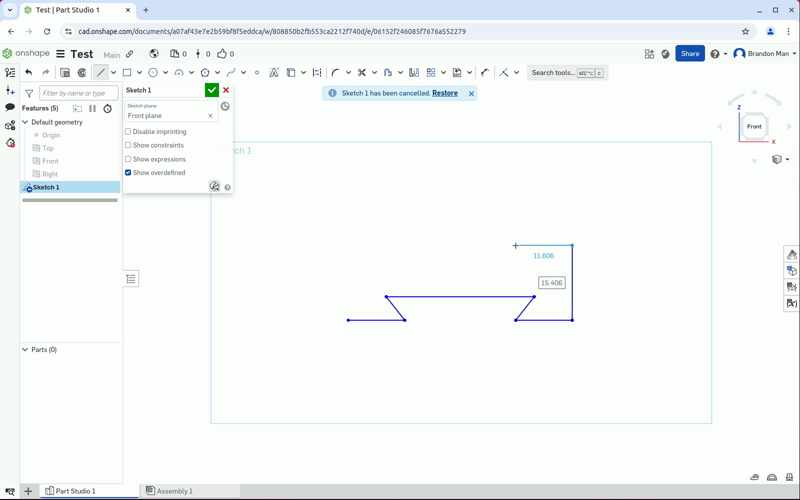
click(515, 245)
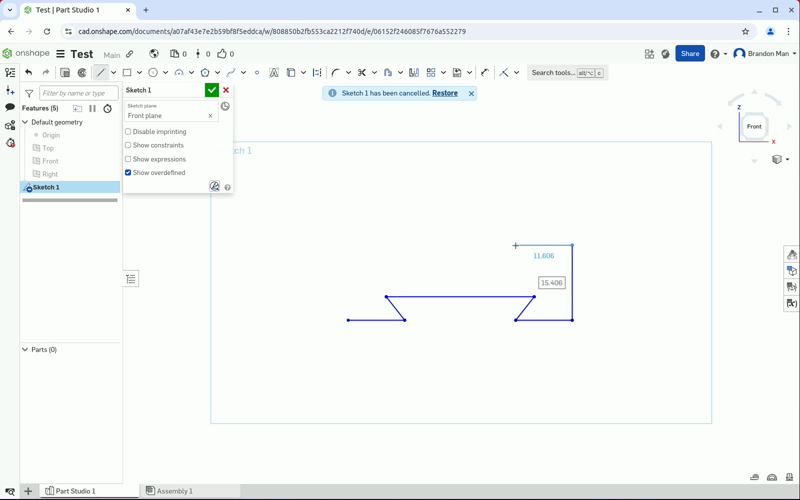
key_up(shift)
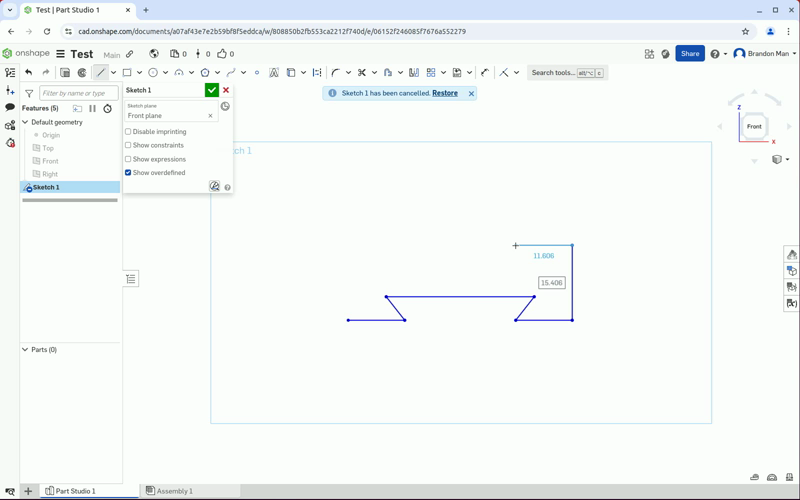
key_down(shift)
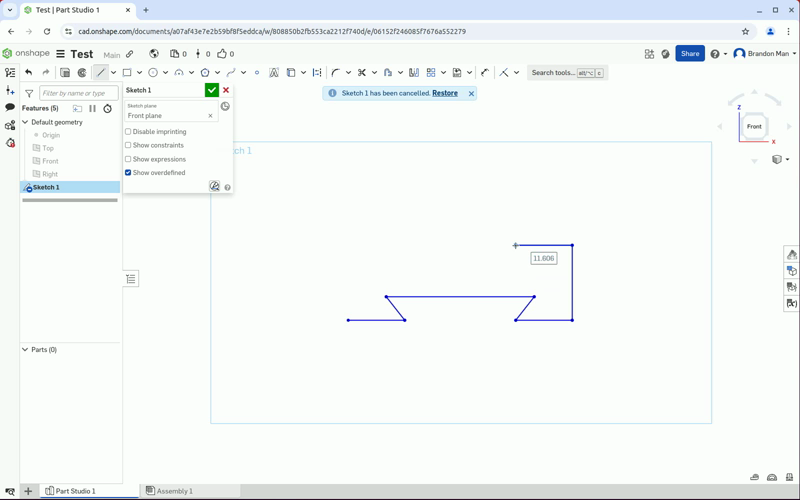
mouse_move(404, 245)
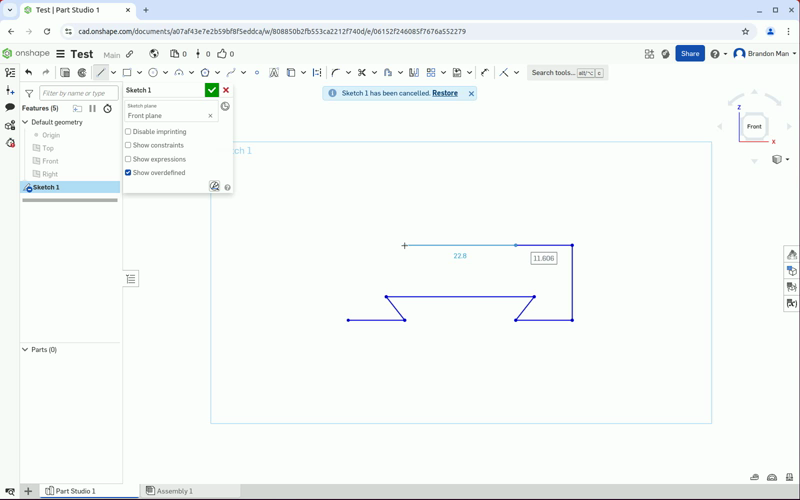
click(404, 245)
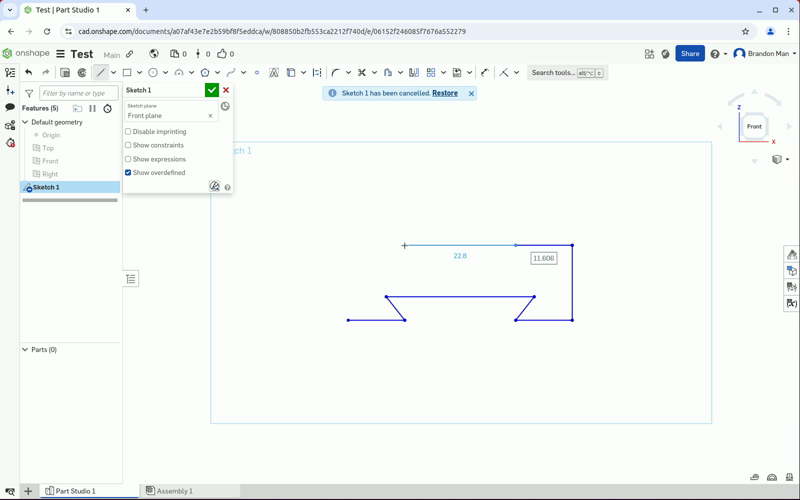
key_up(shift)
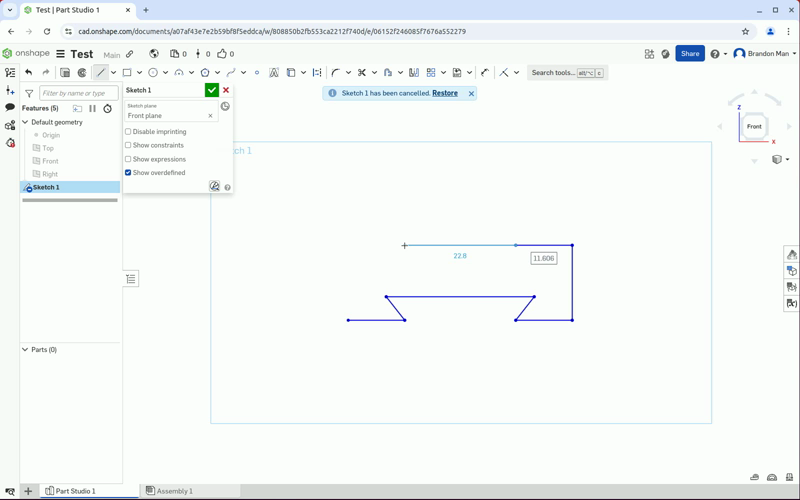
key_down(shift)
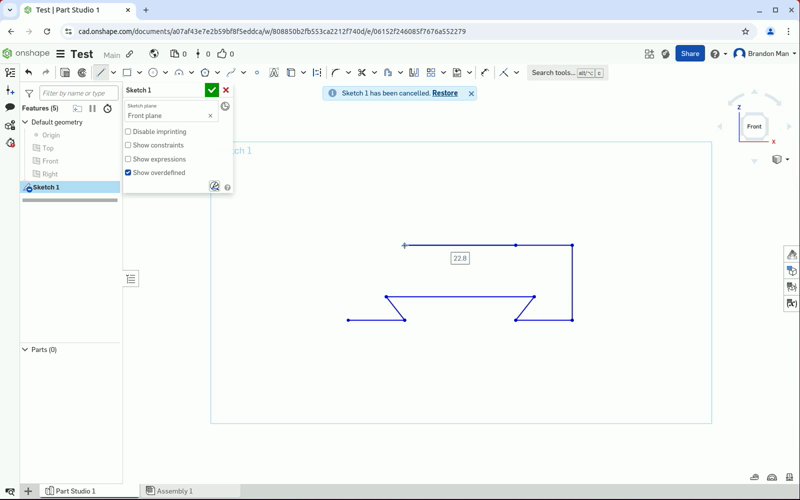
mouse_move(434, 245)
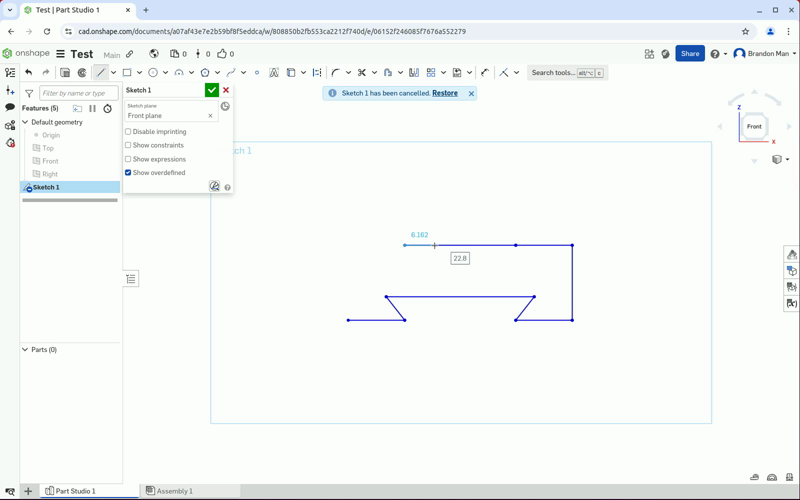
mouse_move(348, 245)
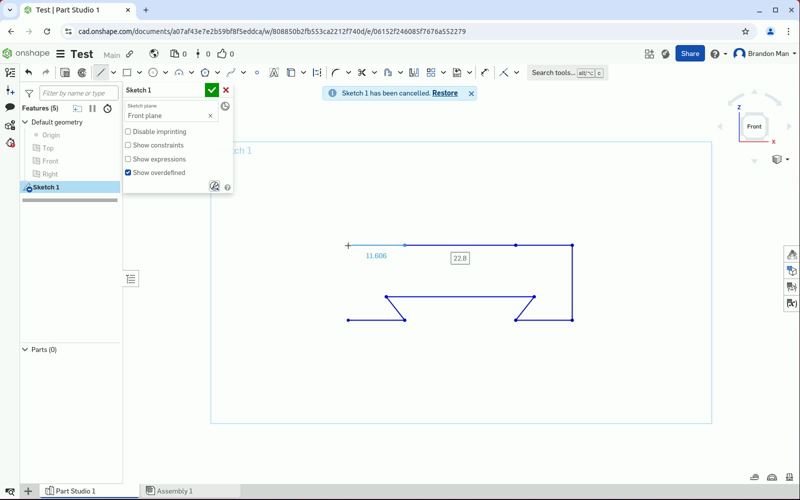
click(348, 245)
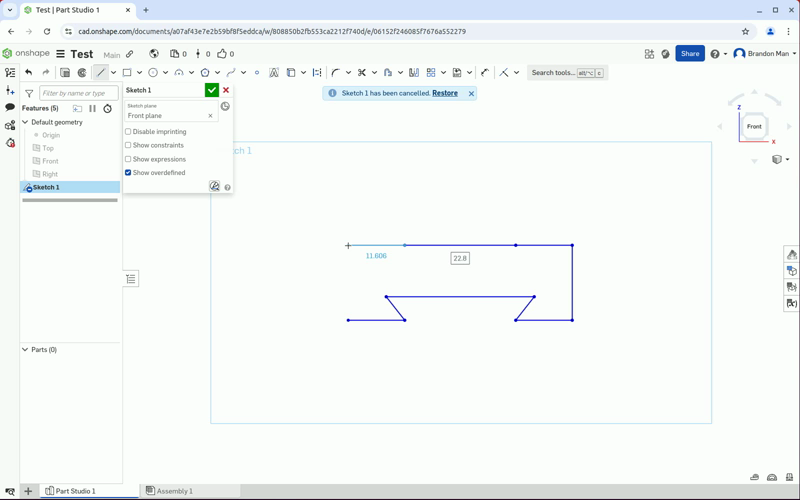
key_up(shift)
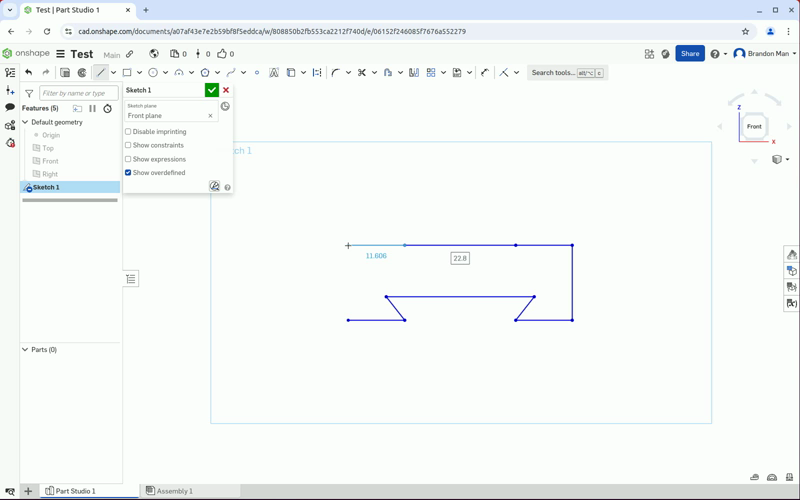
key_down(shift)
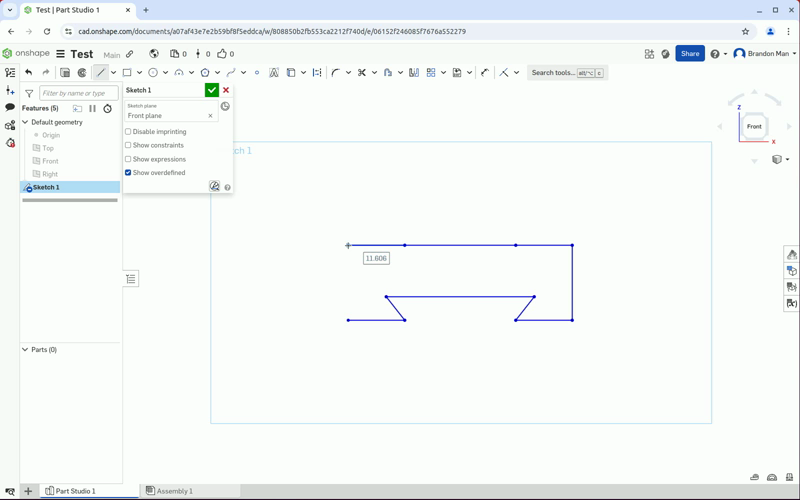
mouse_move(348, 320)
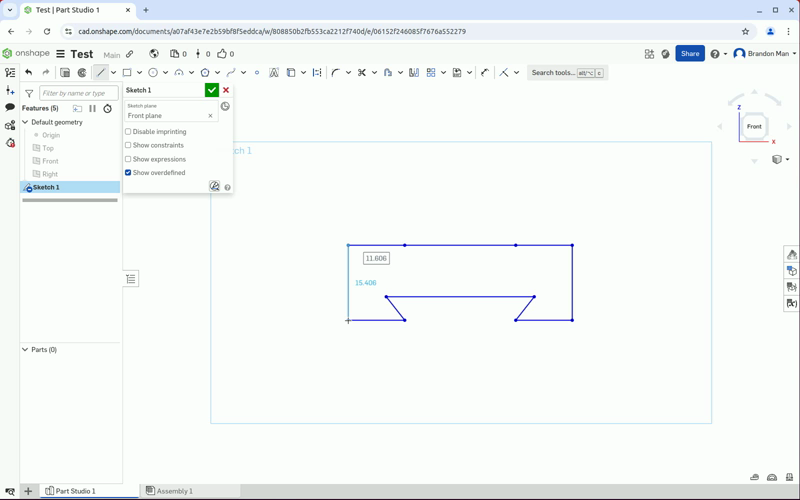
key_up(shift)
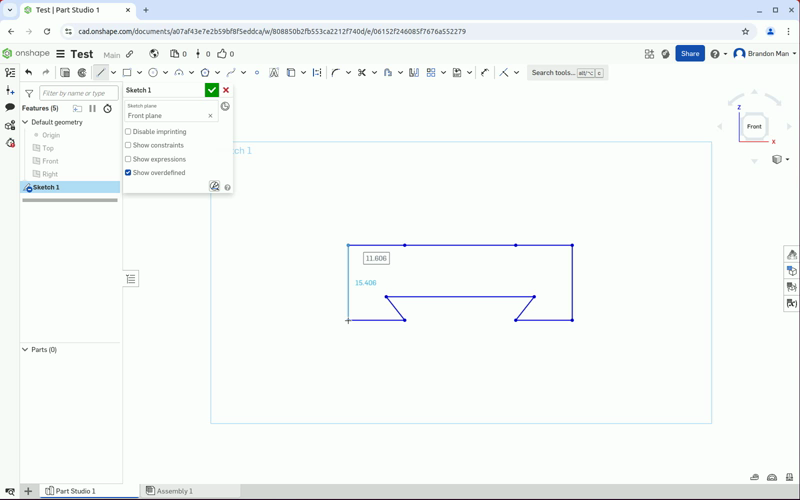
click(348, 320)
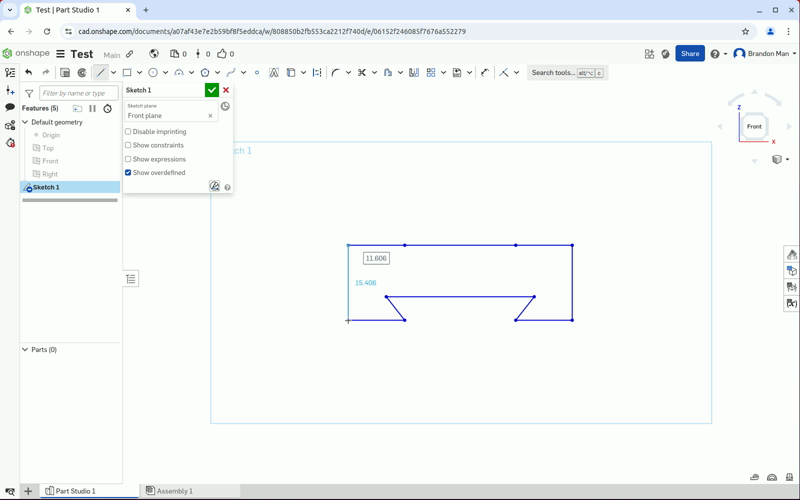
key(esc)
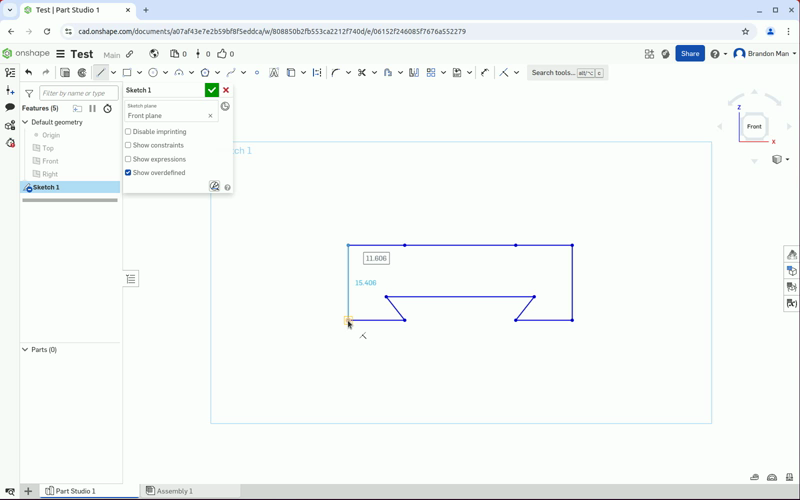
mouse_move(558, 302)
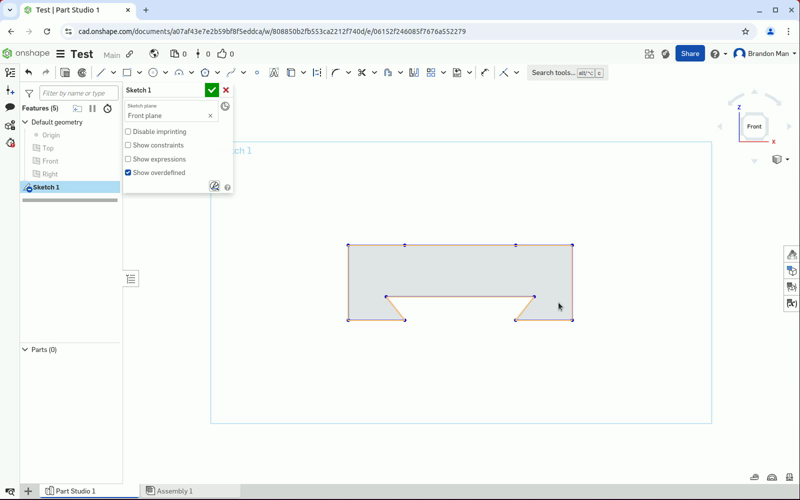
click(558, 302)
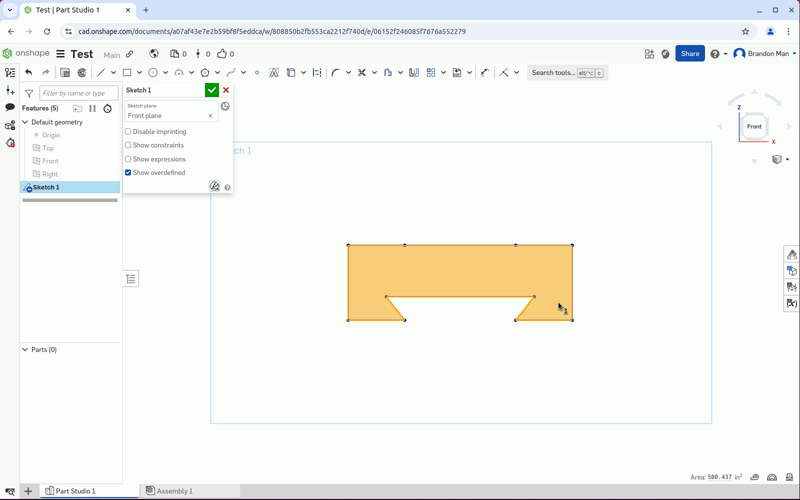
mouse_move(73, 352)
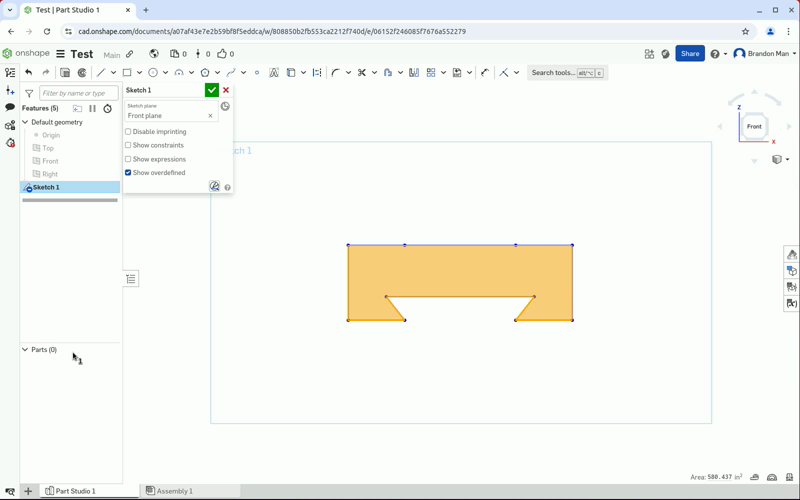
key(shift+y)
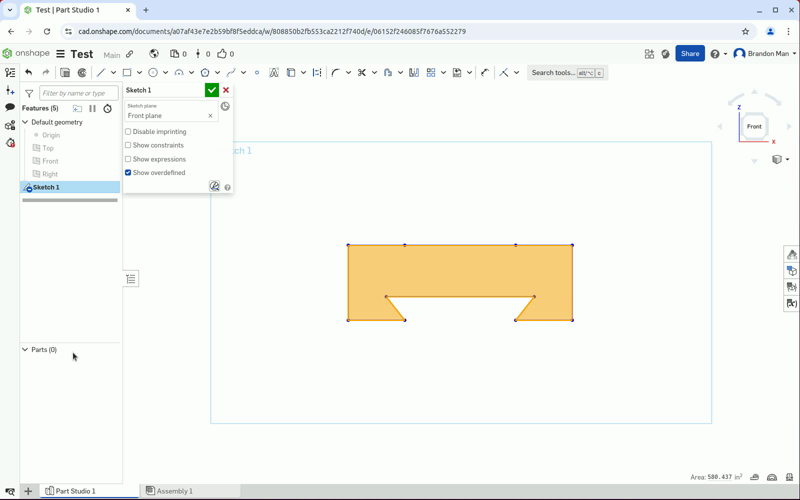
key(shift+e)
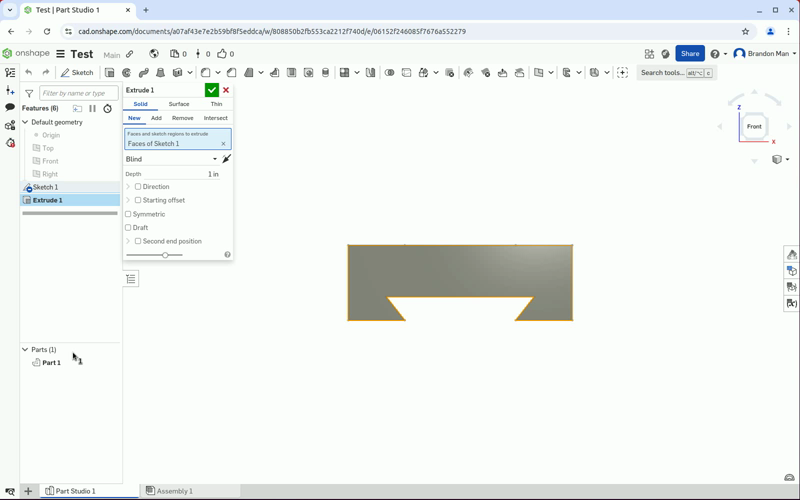
mouse_move(143, 106)
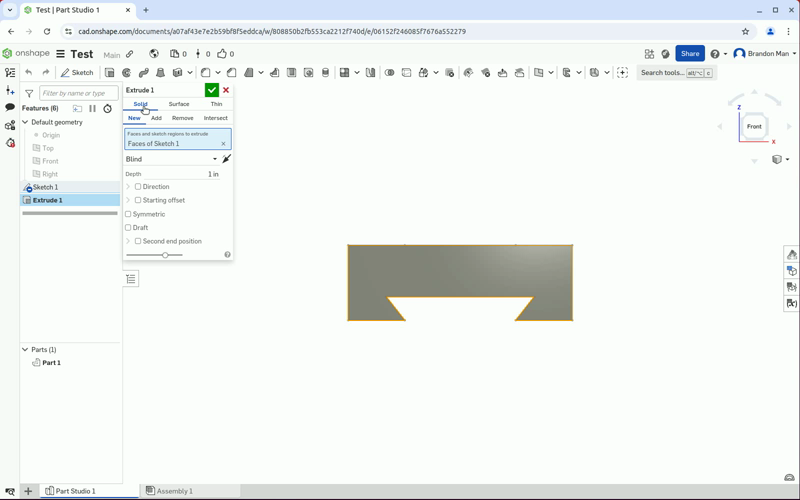
click(143, 106)
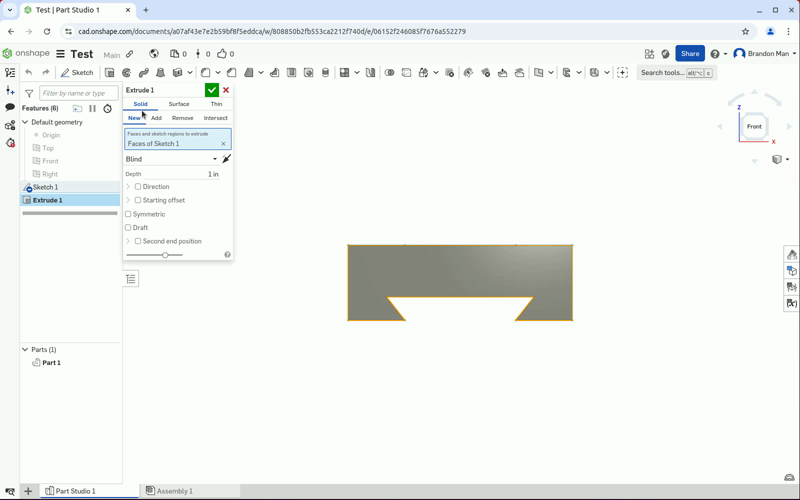
mouse_move(137, 120)
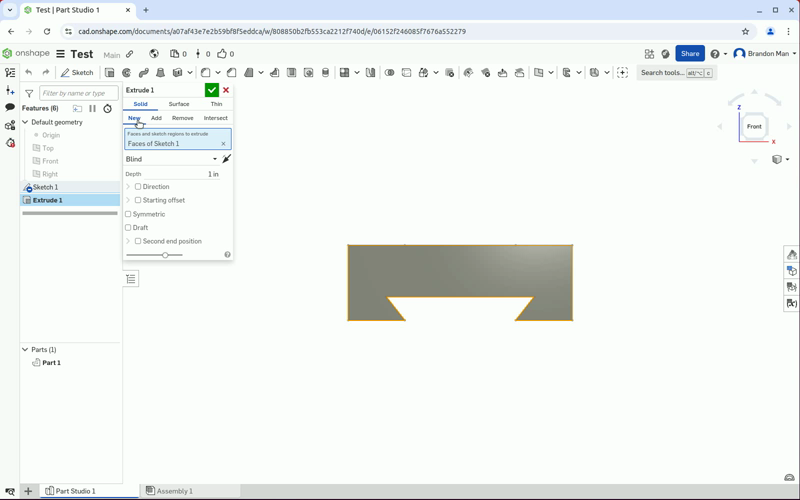
click(137, 120)
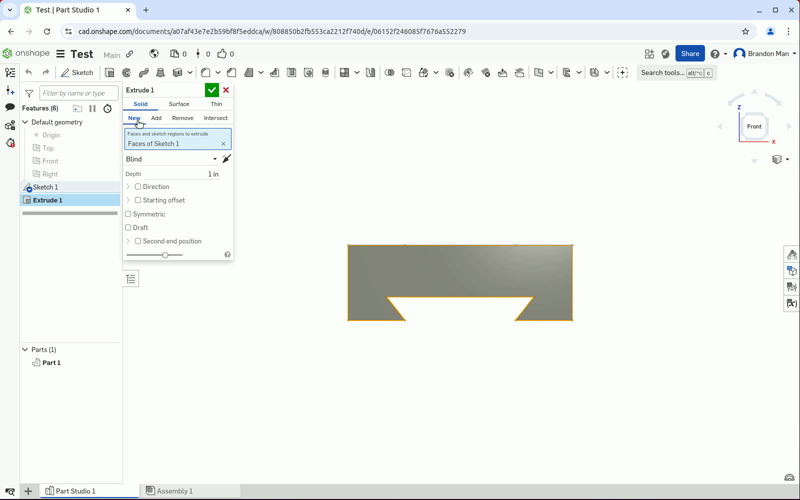
key(tab, 4)
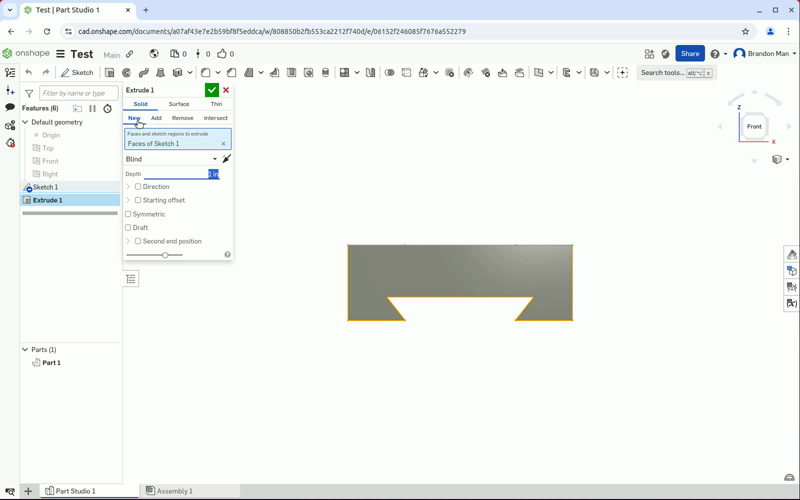
text(23.108)
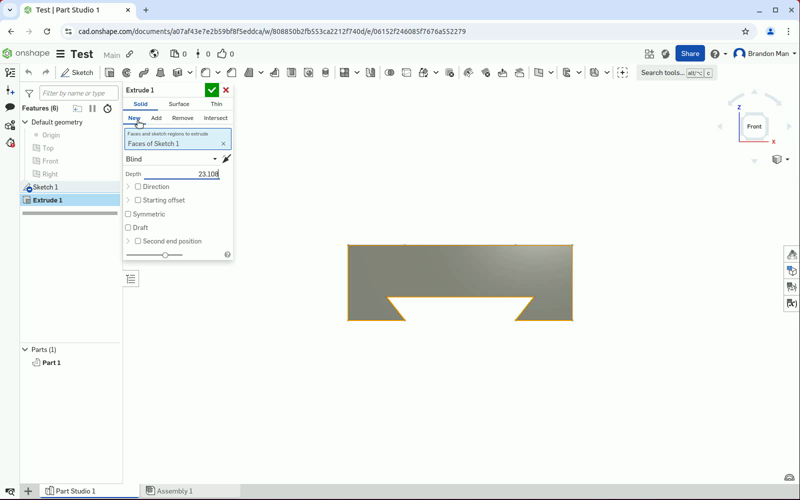
key(enter)
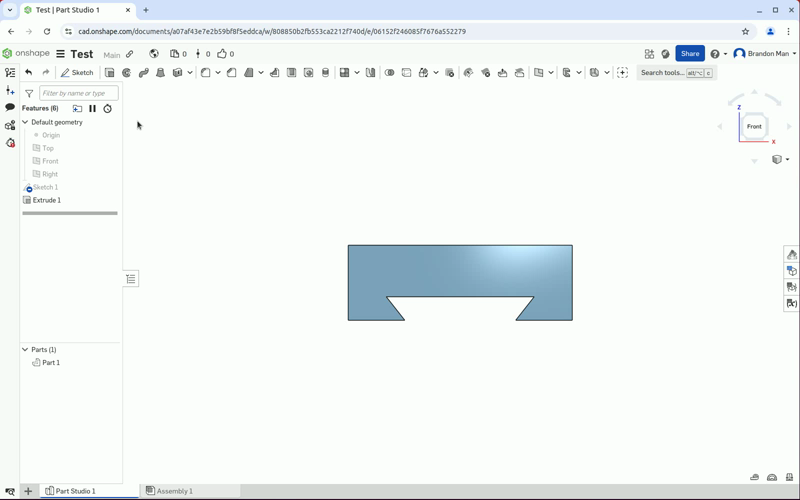
key(shift+h)
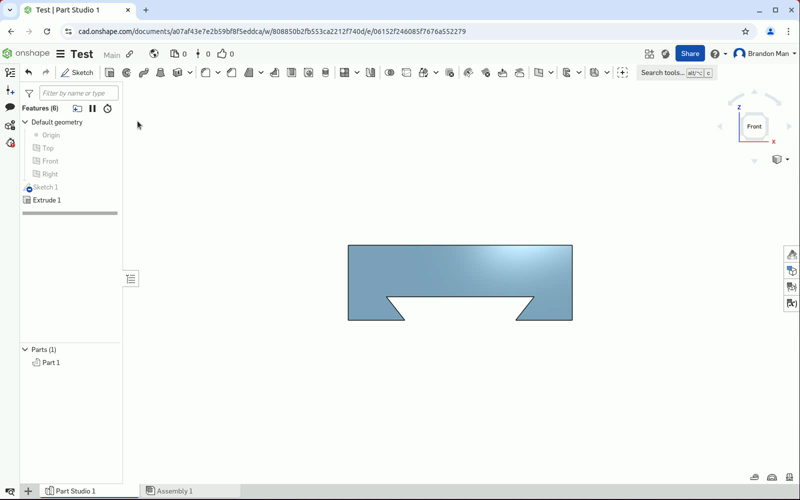
key(shift+h)
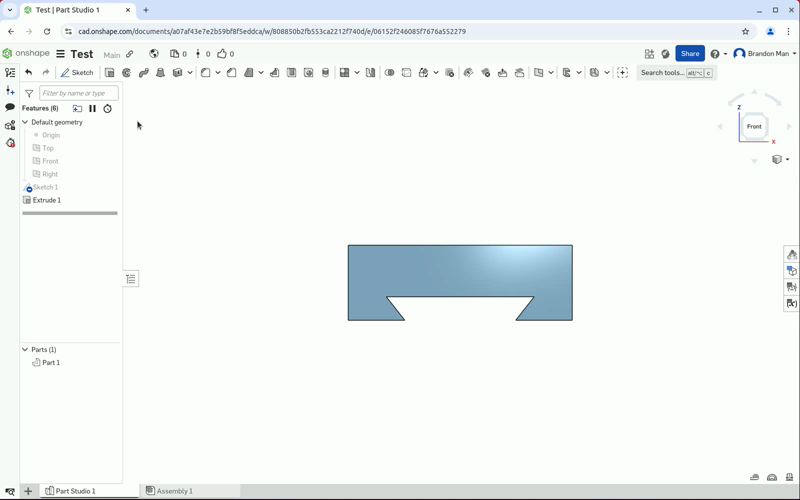
mouse_move(73, 189)
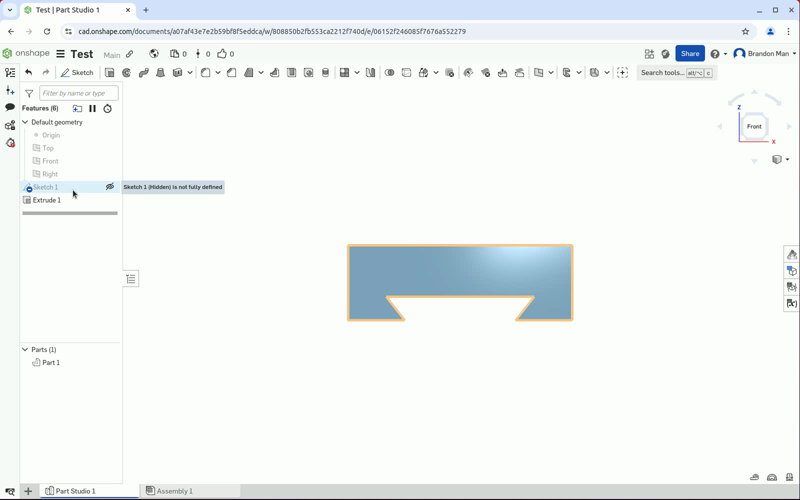
click(73, 189)
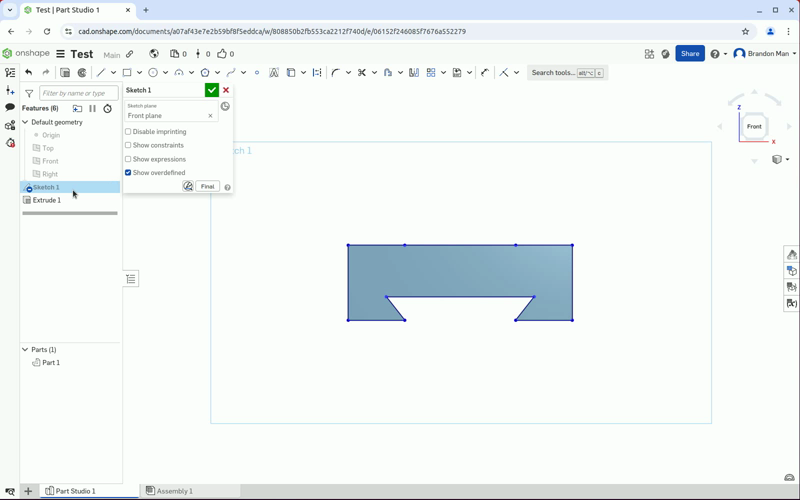
mouse_move(229, 92)
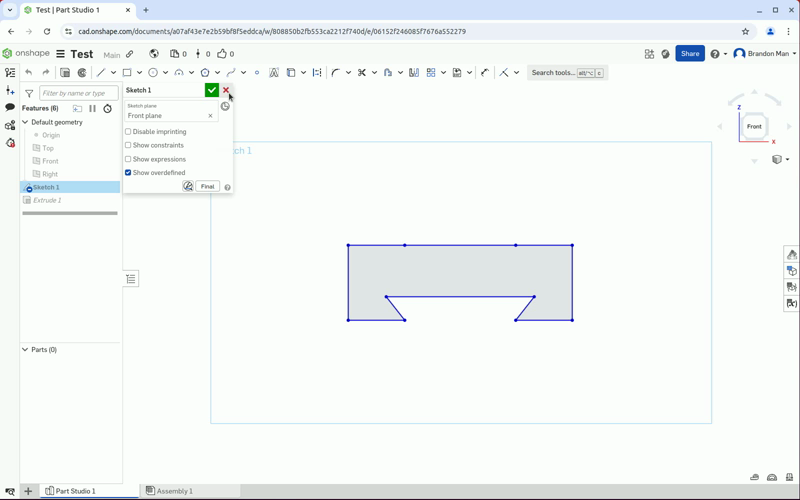
click(229, 92)
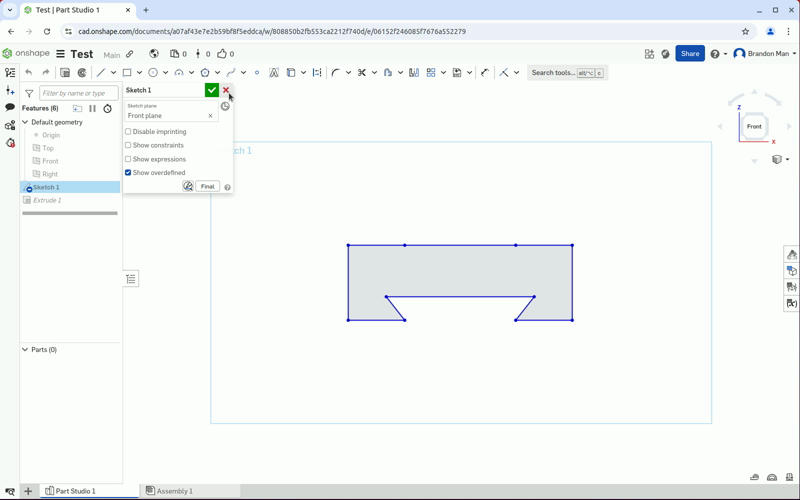
key(shift+s)
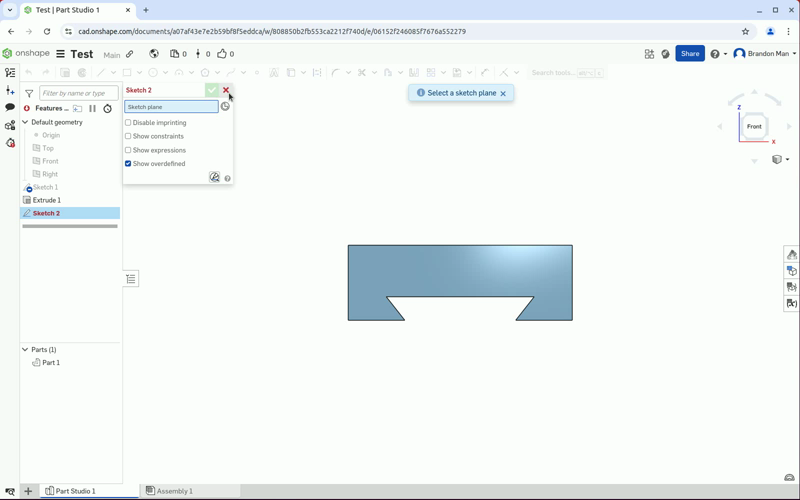
mouse_move(73, 163)
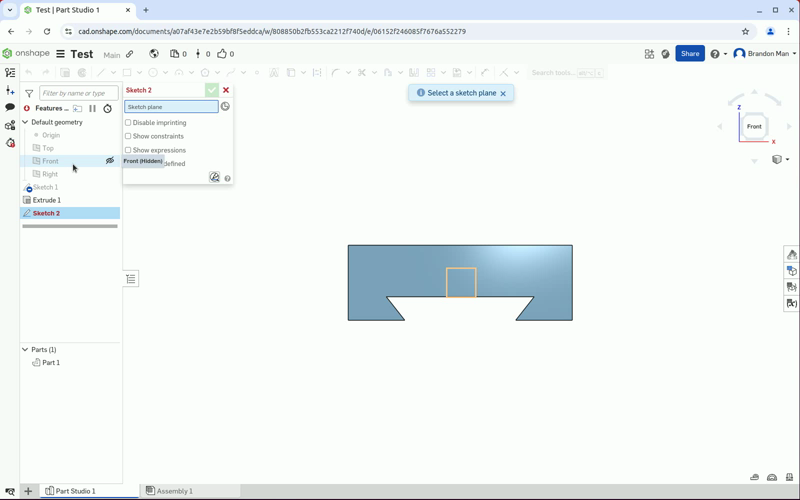
click(73, 163)
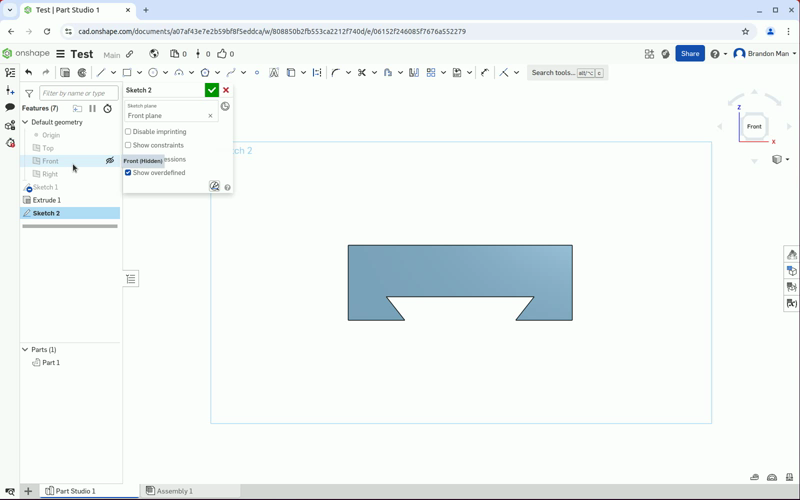
mouse_move(73, 352)
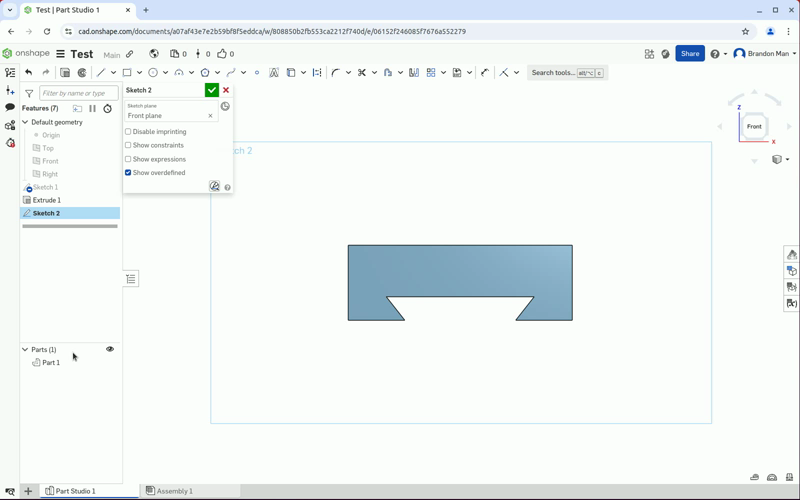
key(y)
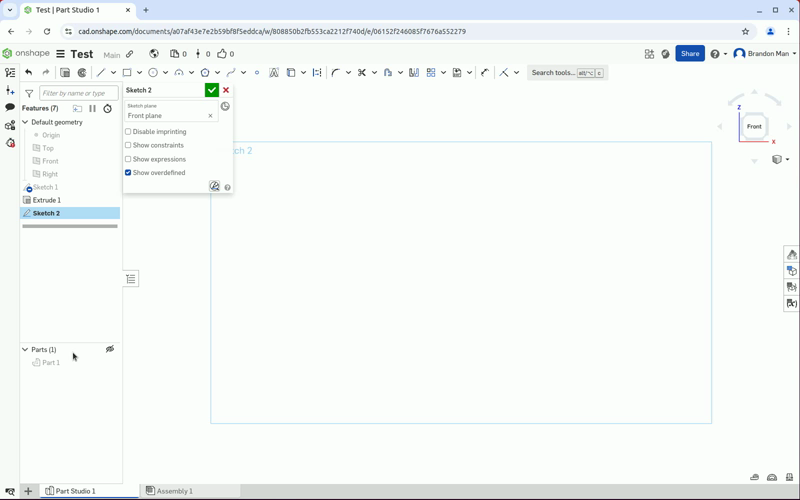
key(l)
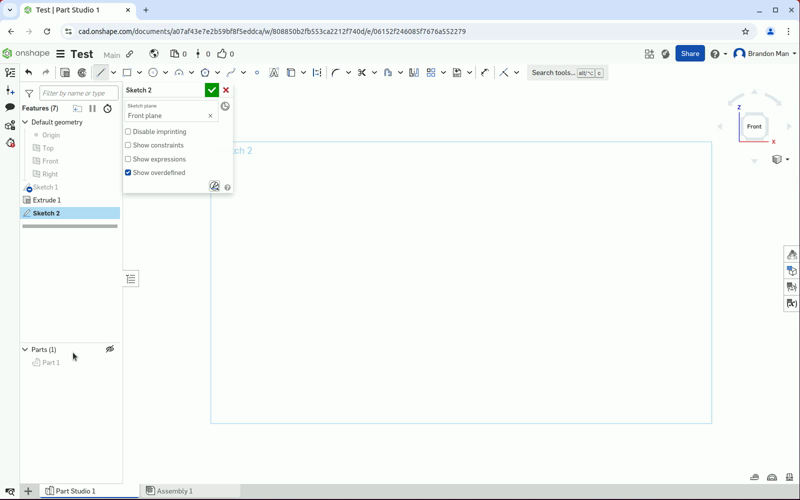
key_down(shift)
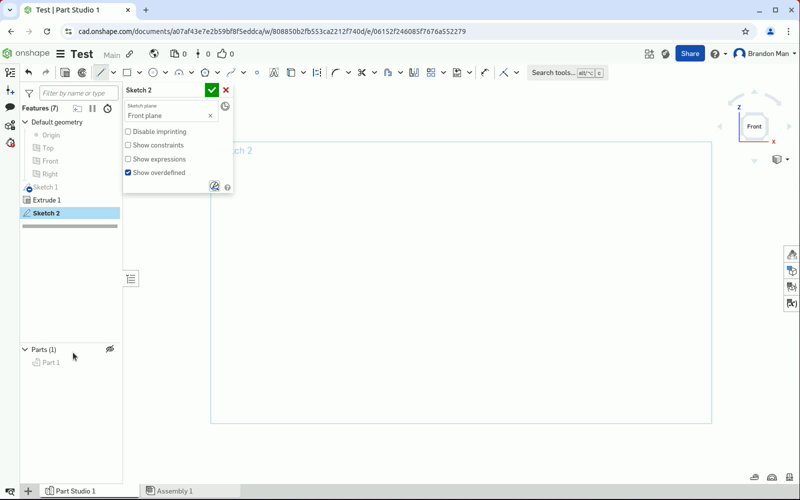
mouse_move(385, 220)
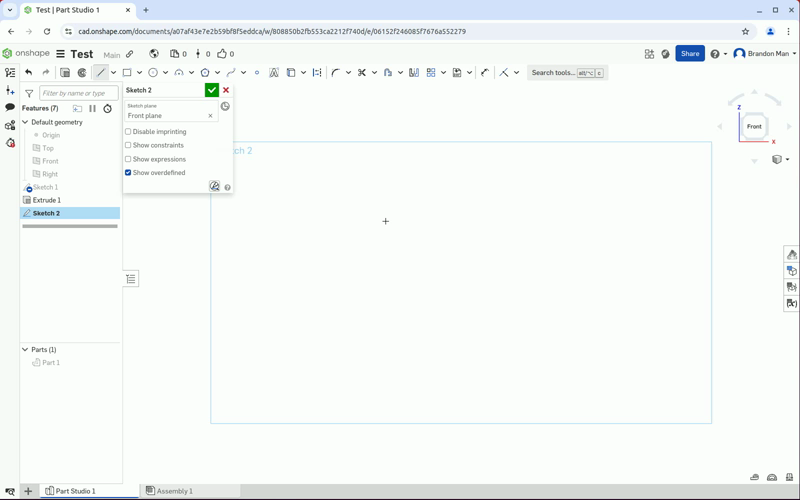
click(385, 220)
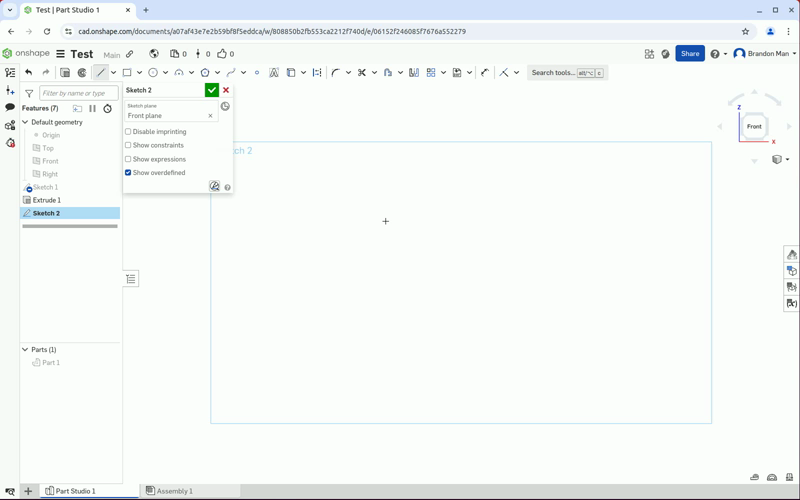
key_up(shift)
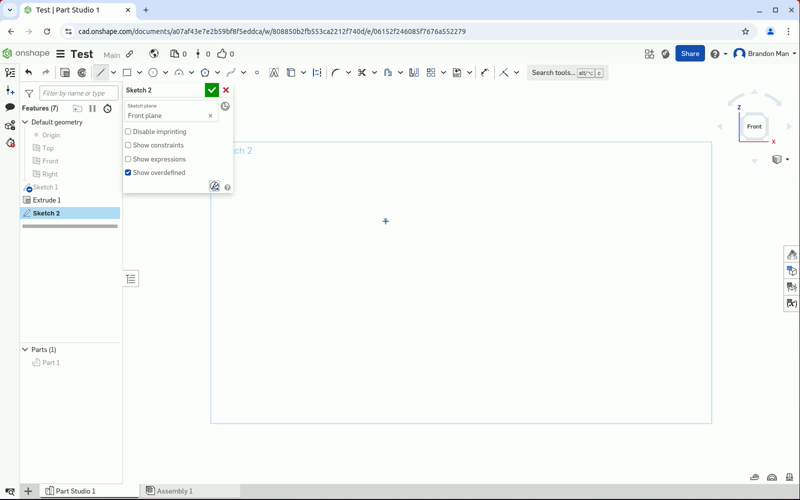
key_down(shift)
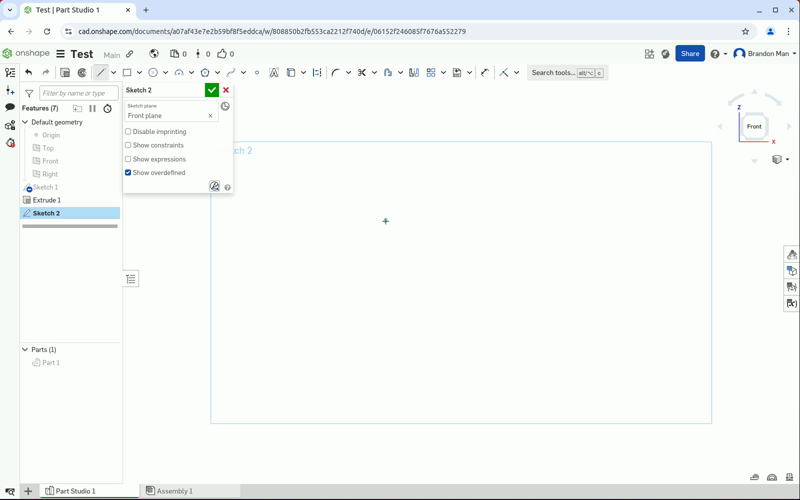
mouse_move(415, 220)
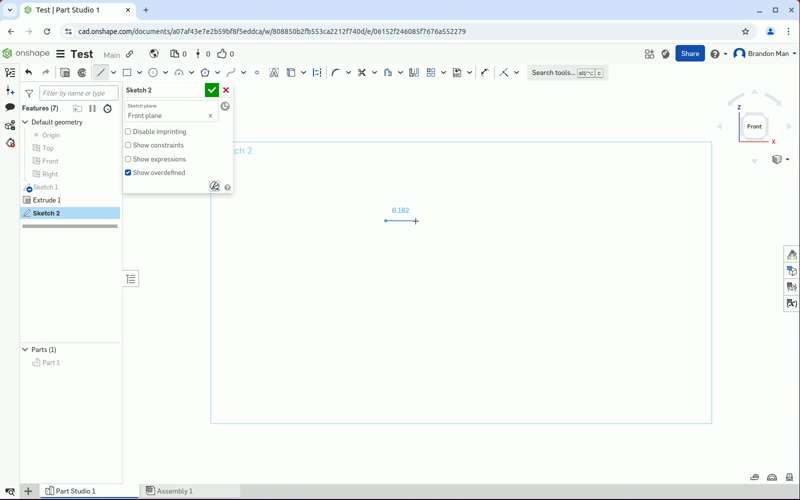
mouse_move(404, 246)
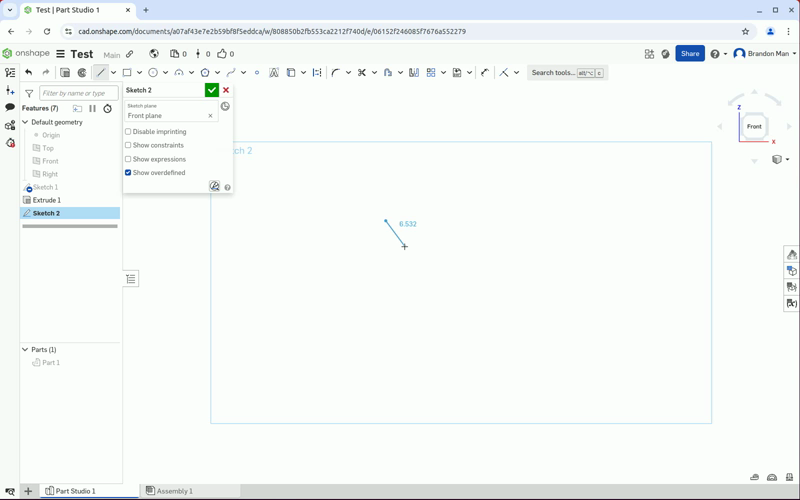
click(404, 246)
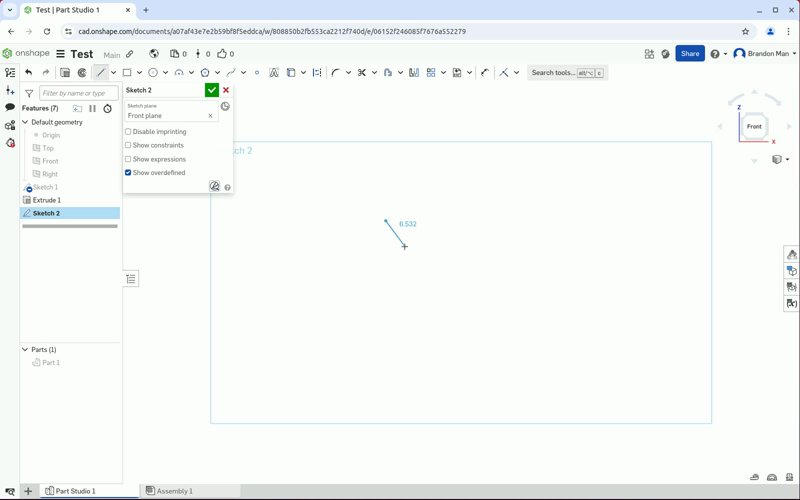
key_up(shift)
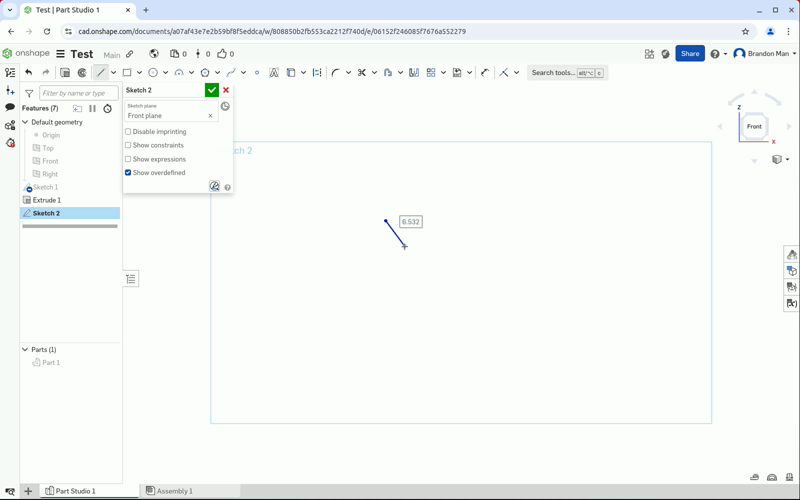
key_down(shift)
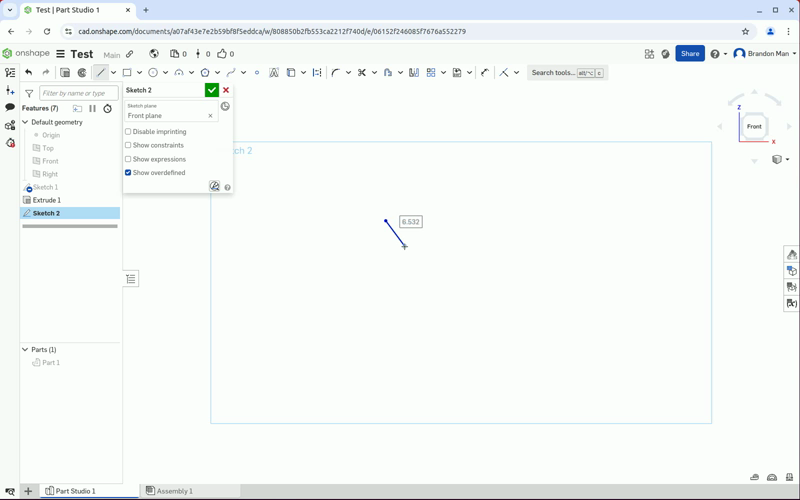
mouse_move(516, 246)
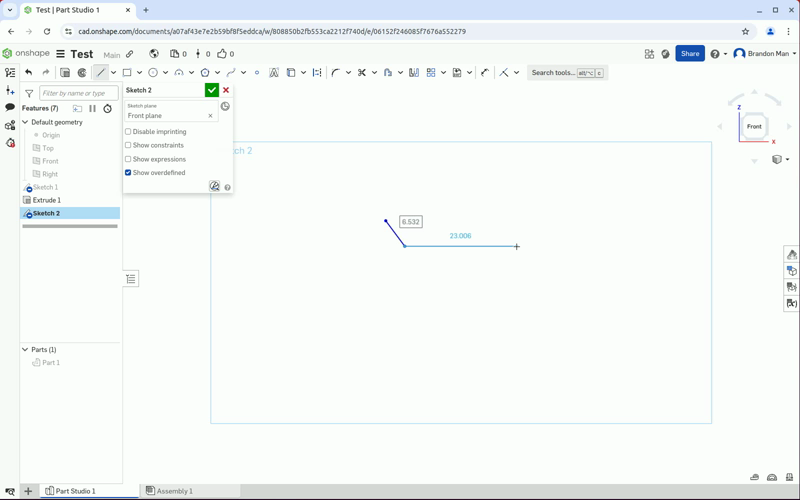
click(516, 246)
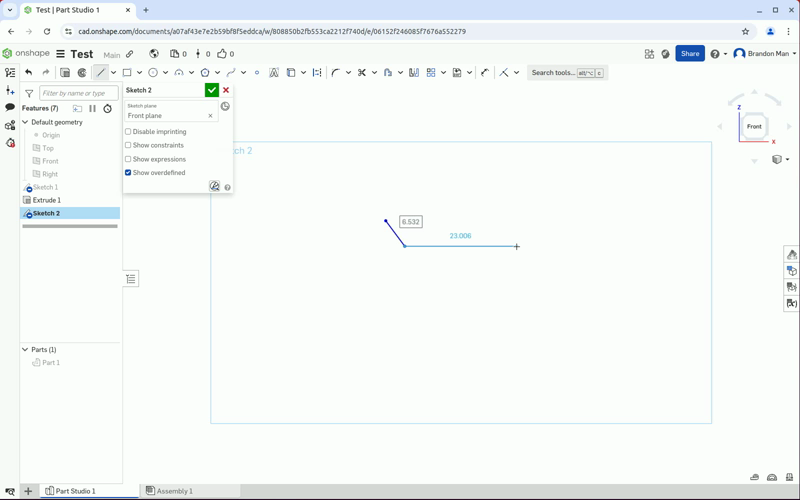
key_up(shift)
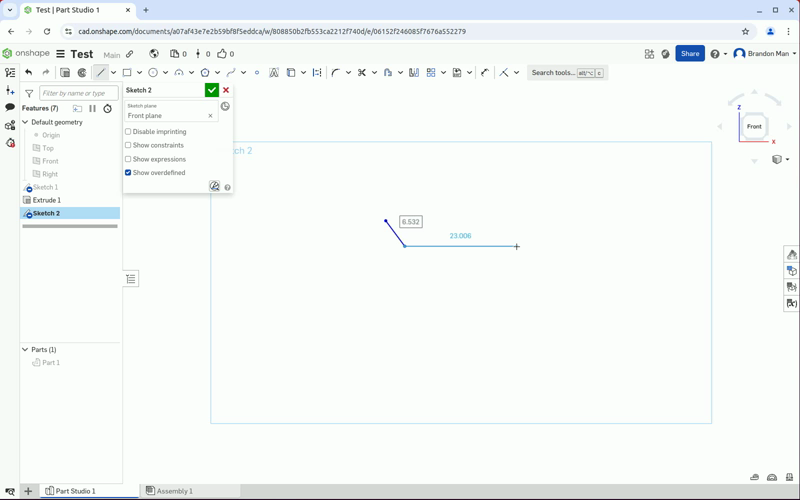
key_down(shift)
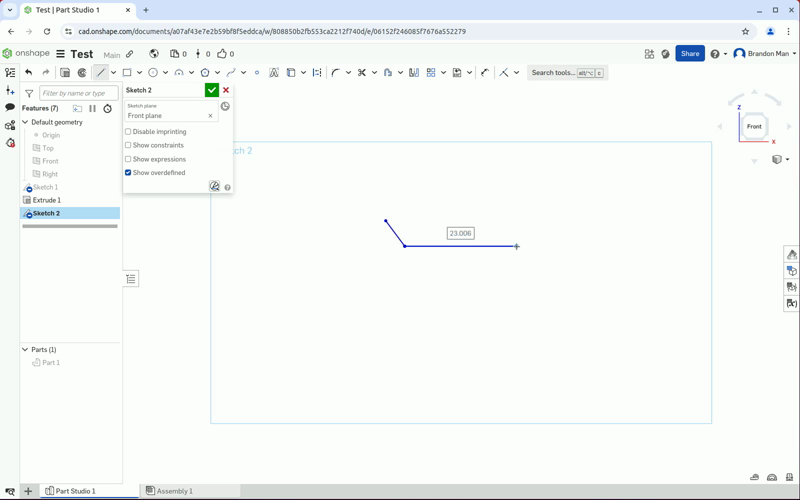
mouse_move(546, 246)
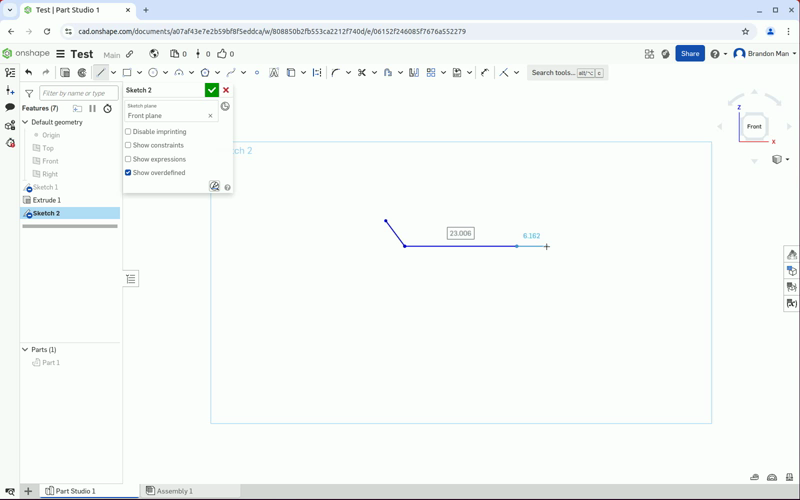
mouse_move(535, 220)
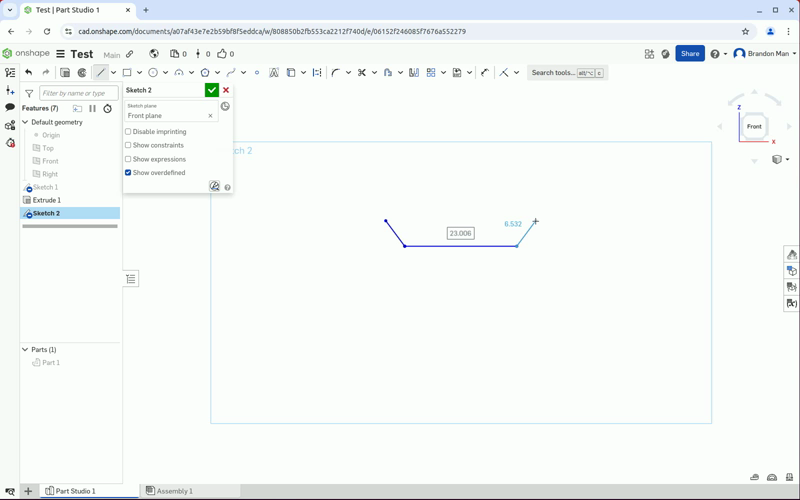
click(535, 220)
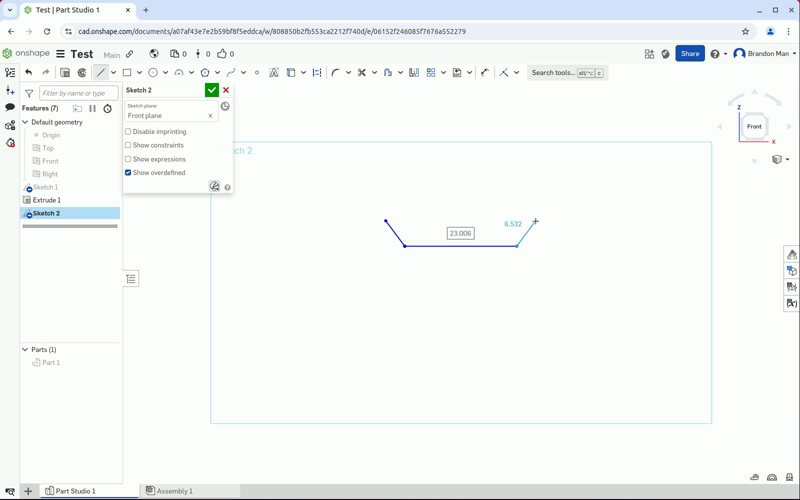
key_up(shift)
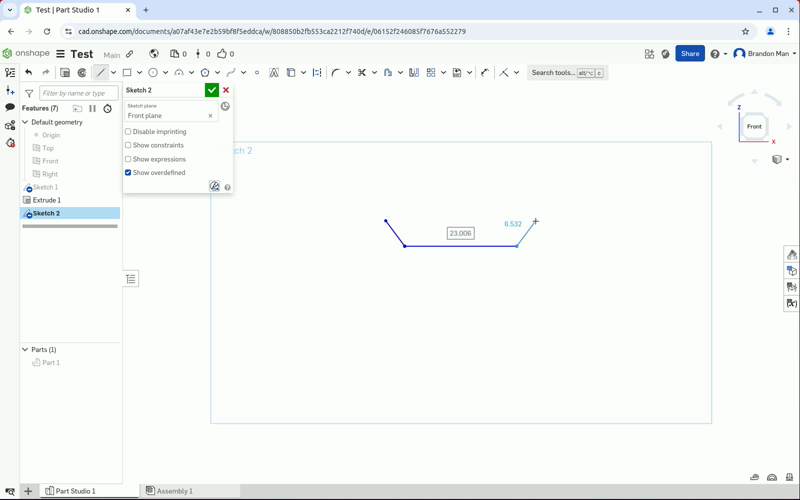
key_down(shift)
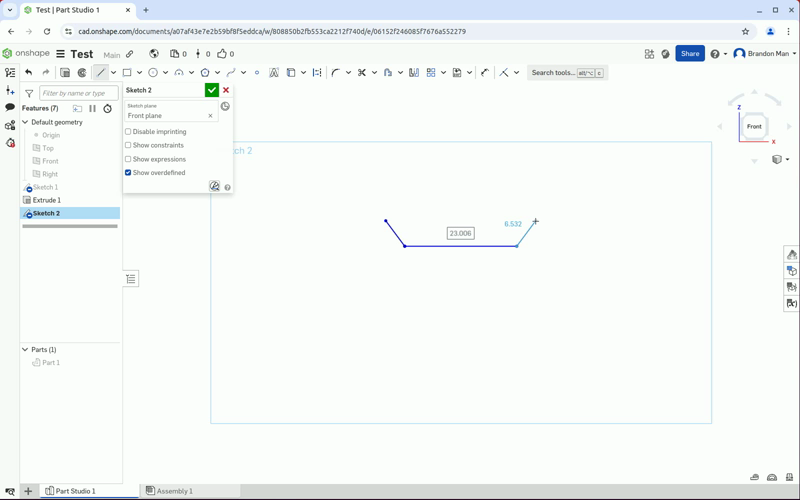
mouse_move(385, 220)
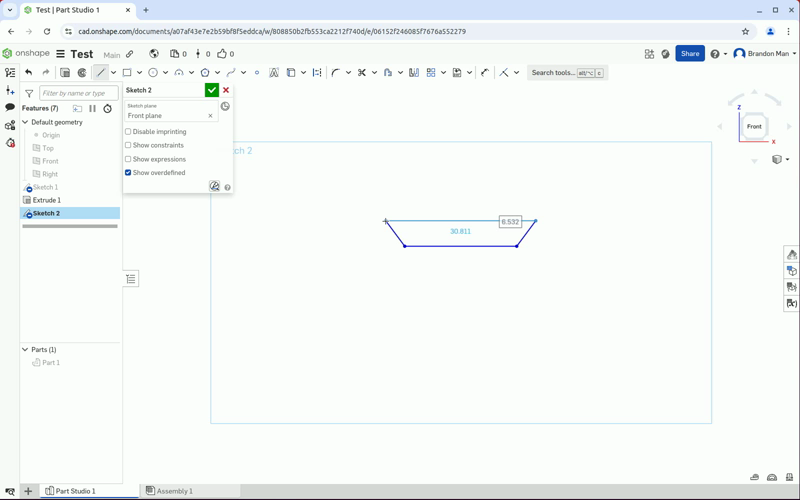
key_up(shift)
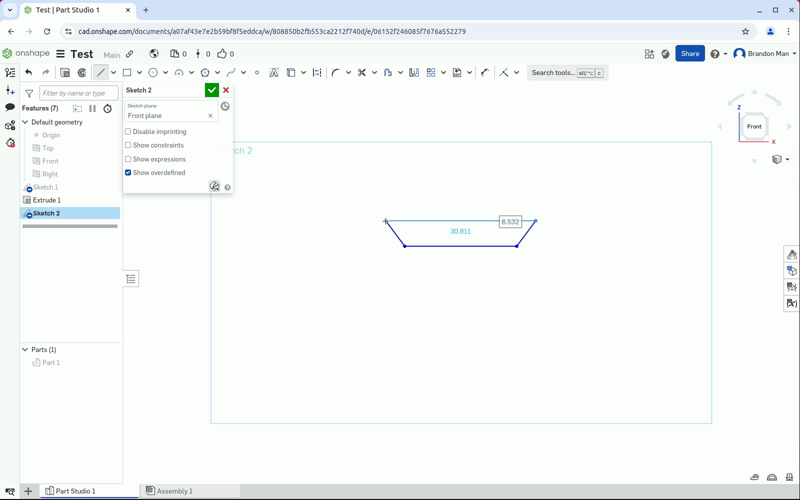
click(385, 220)
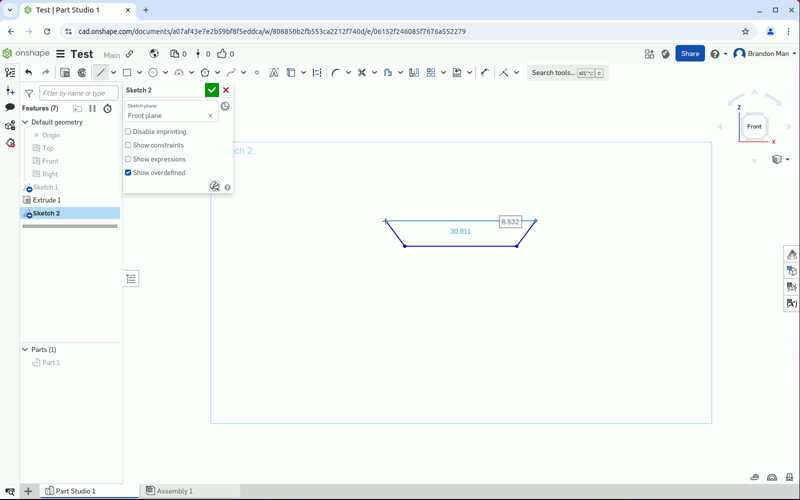
key(esc)
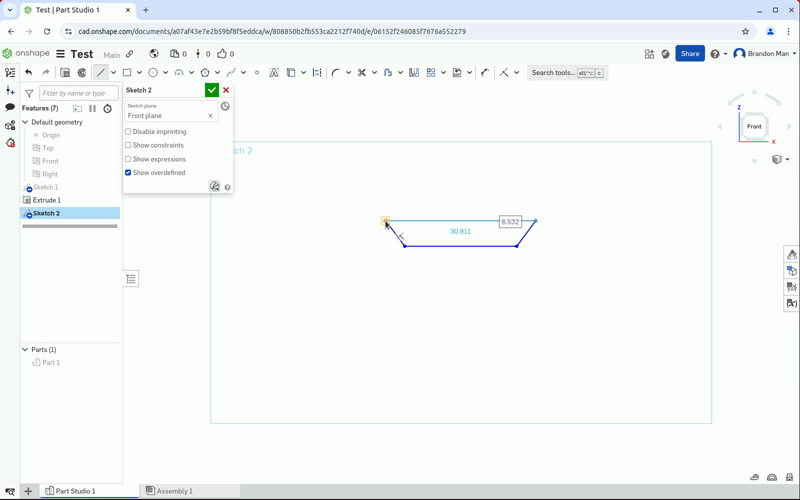
mouse_move(421, 236)
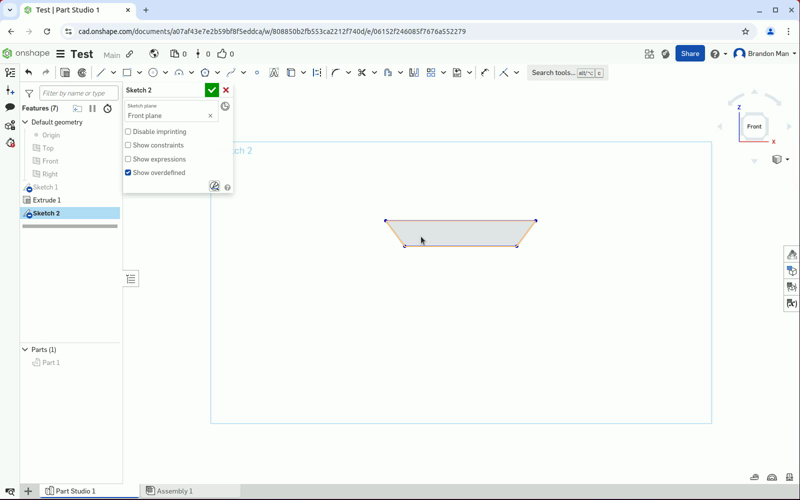
click(421, 236)
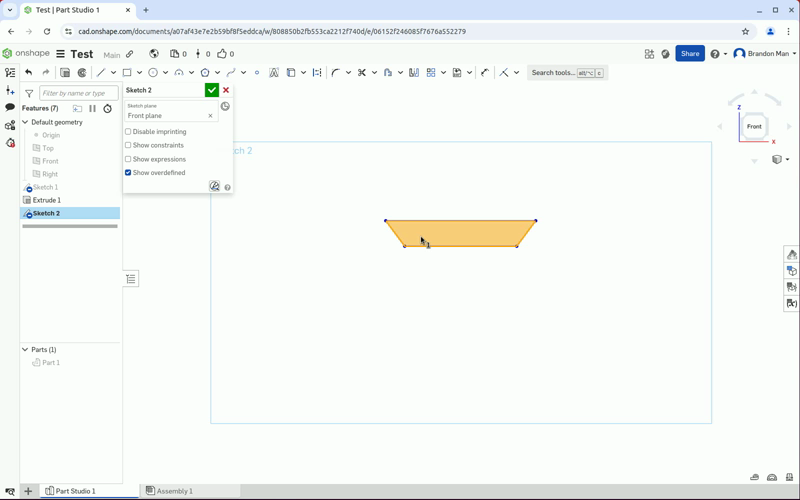
mouse_move(73, 352)
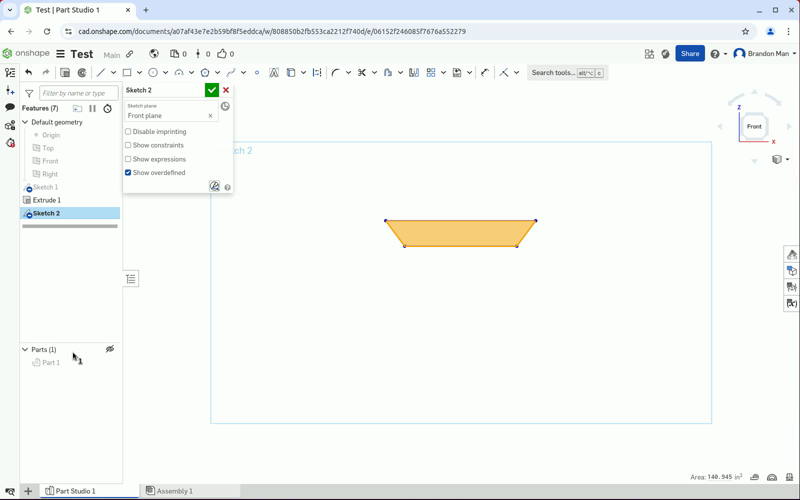
key(shift+y)
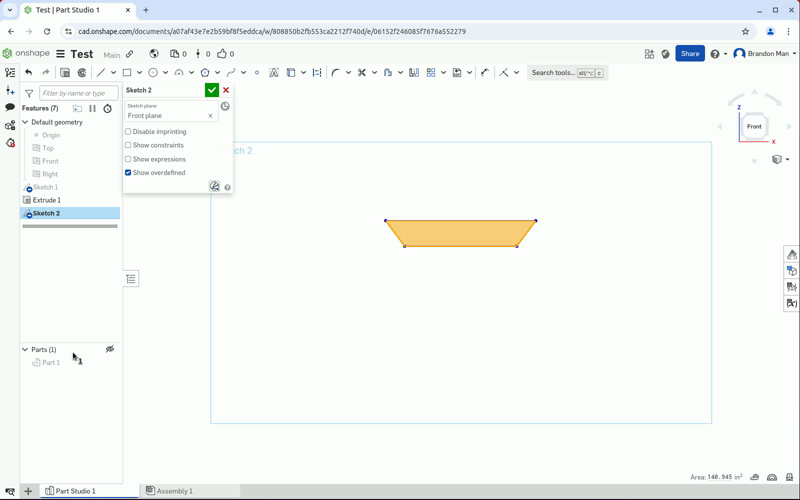
key(shift+e)
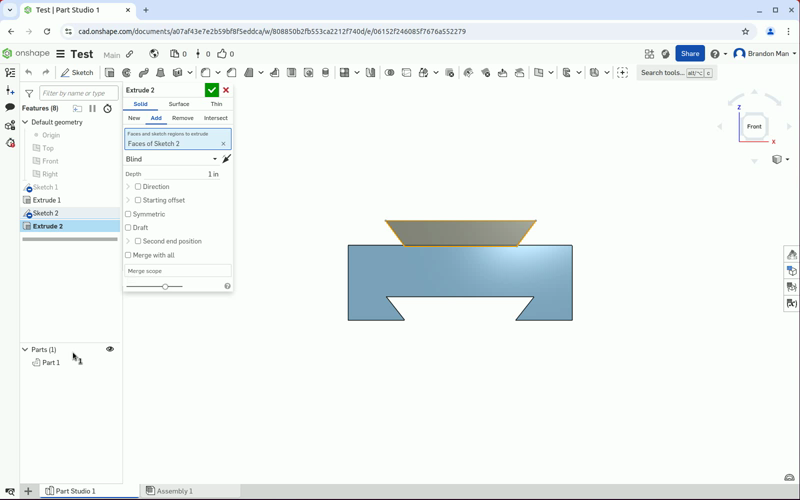
mouse_move(143, 106)
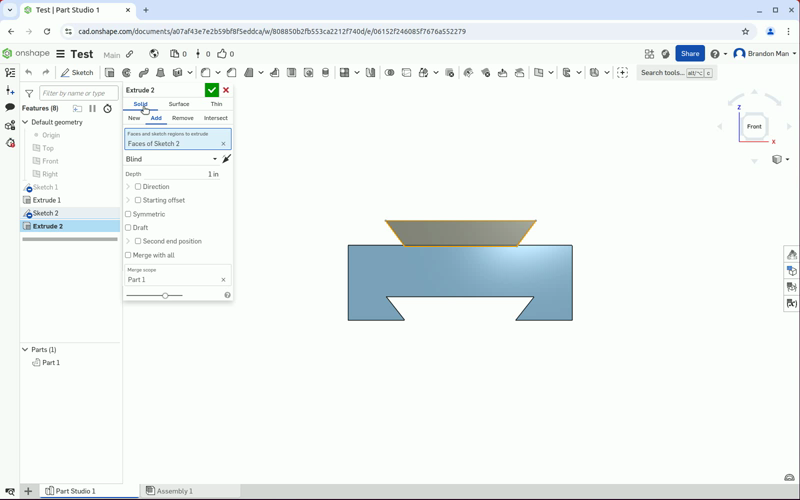
click(143, 106)
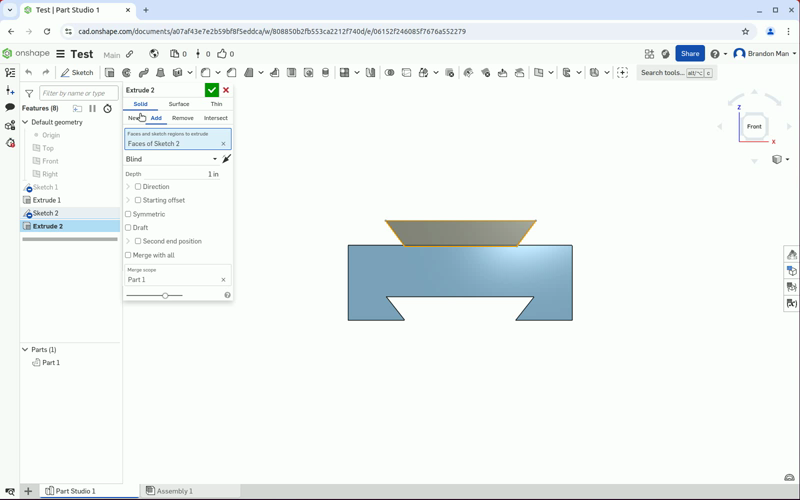
mouse_move(137, 120)
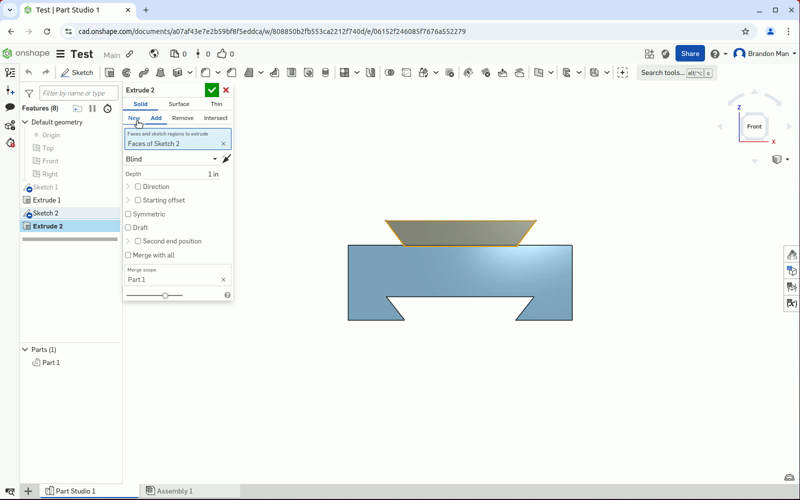
click(137, 120)
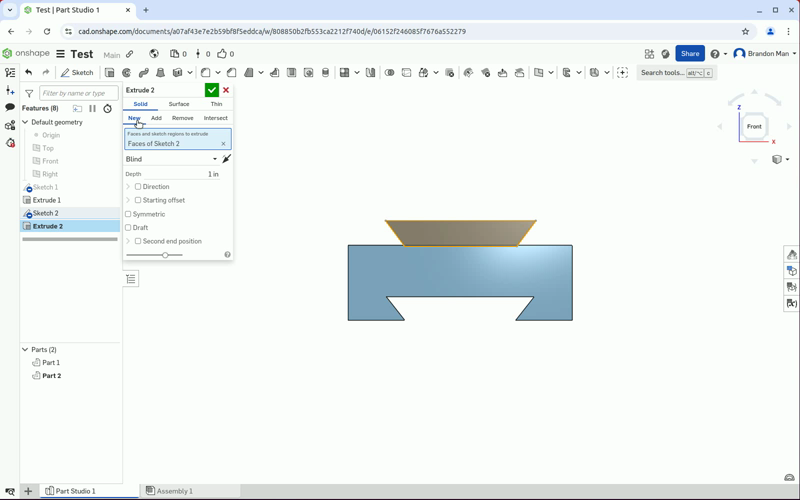
key(tab, 4)
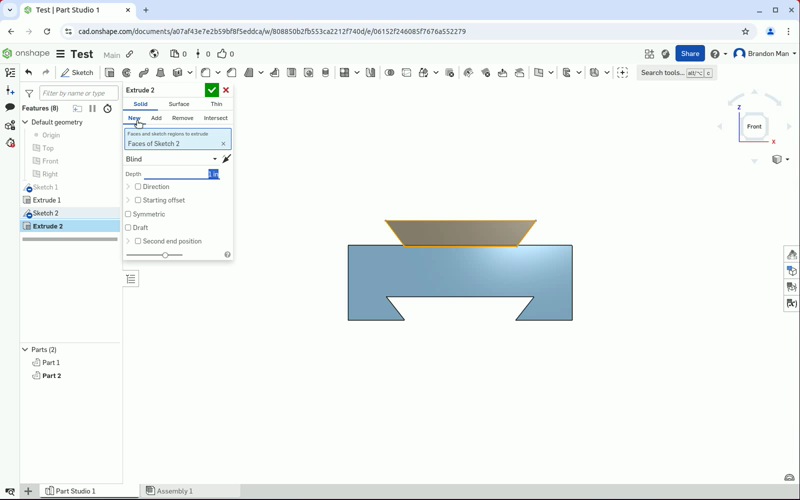
text(23.108)
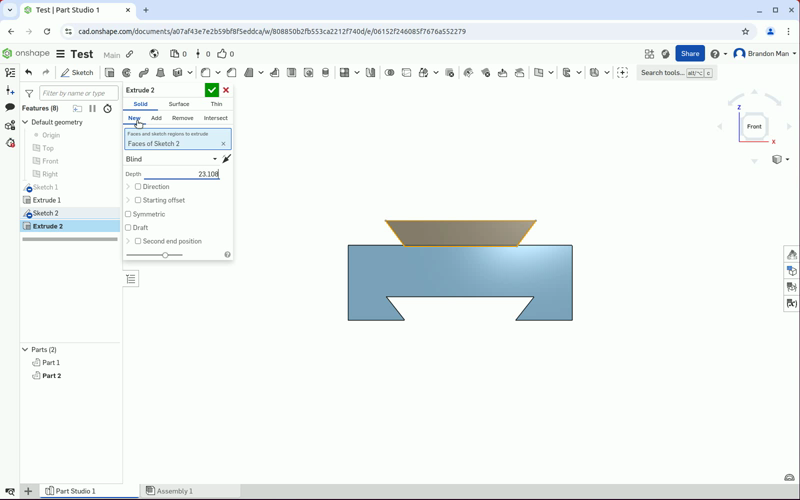
key(enter)
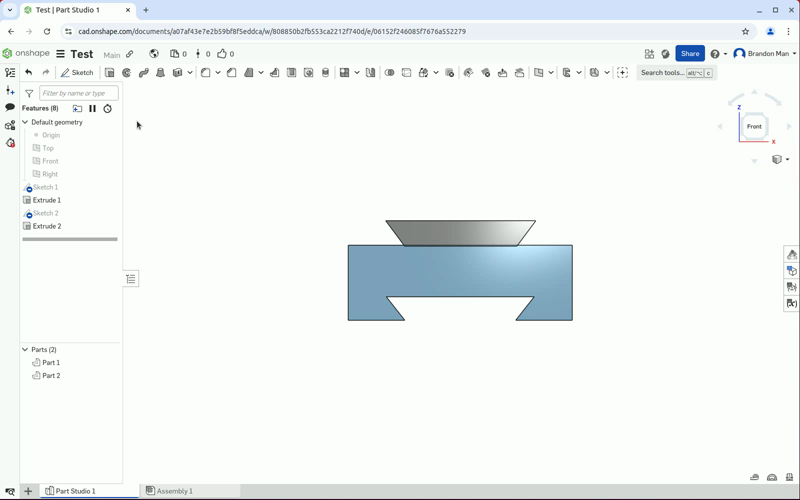
key(shift+h)
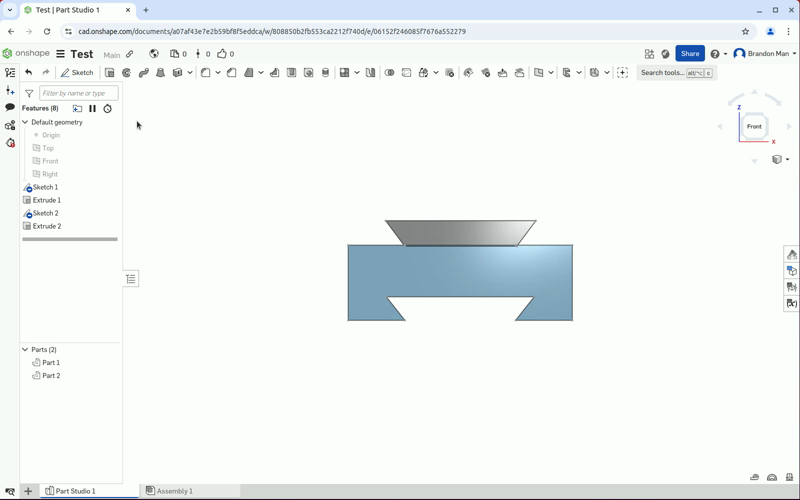
key(shift+h)
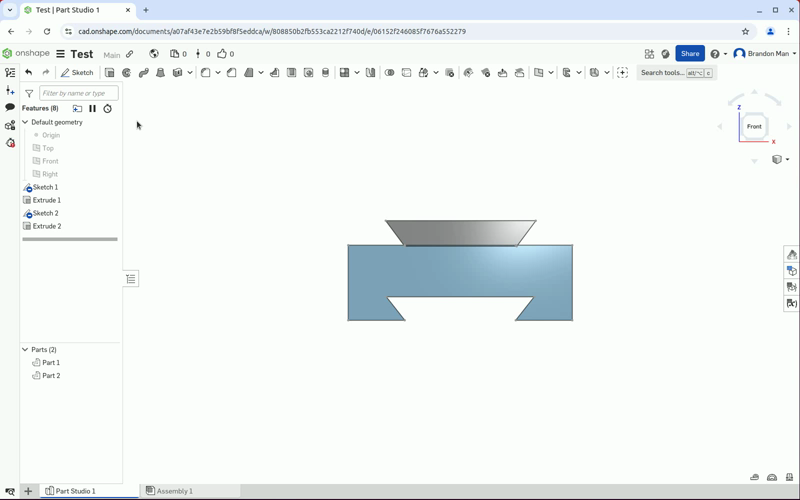
key(shift+7)
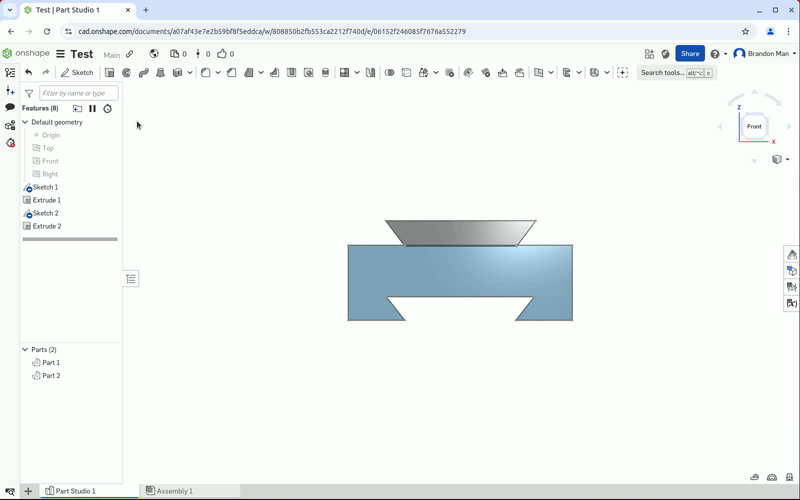
key(left, 2)
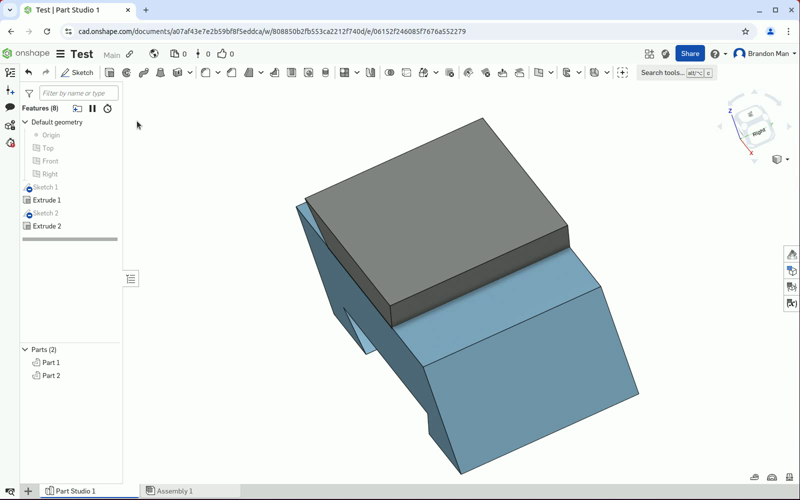
key(down, 2)
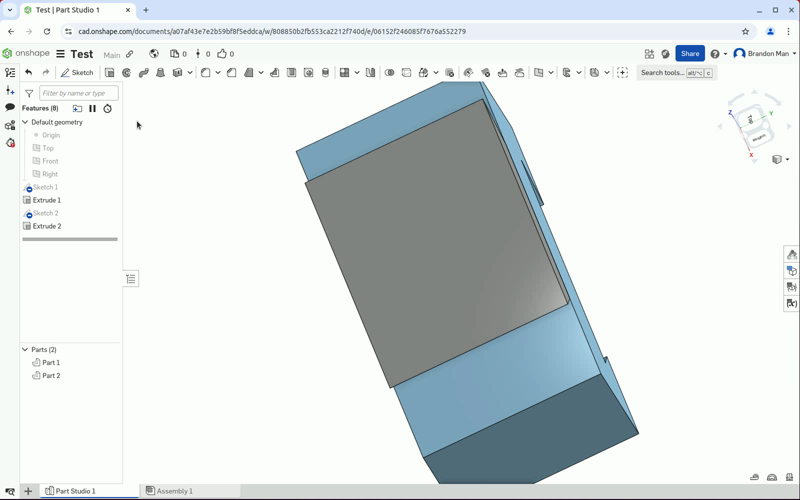
key(up, 2)
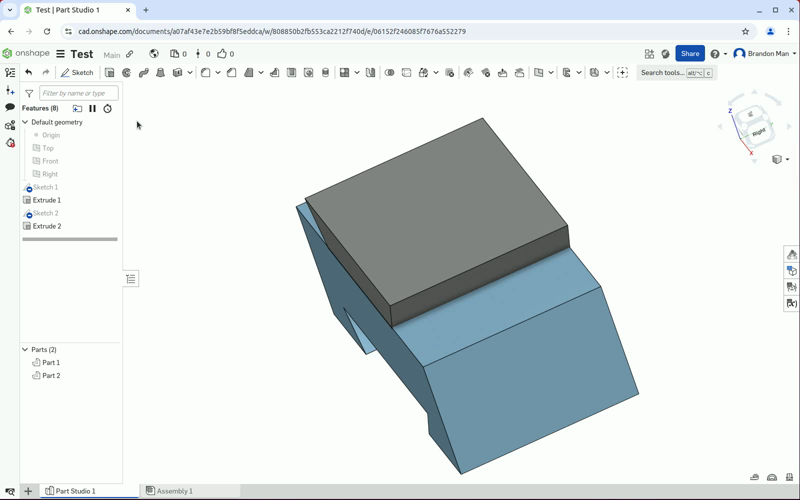
key(right, 2)
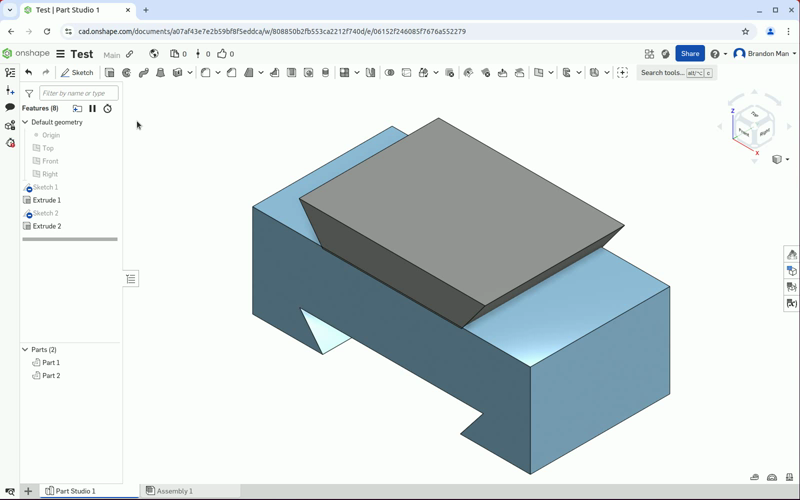
mouse_move(73, 189)
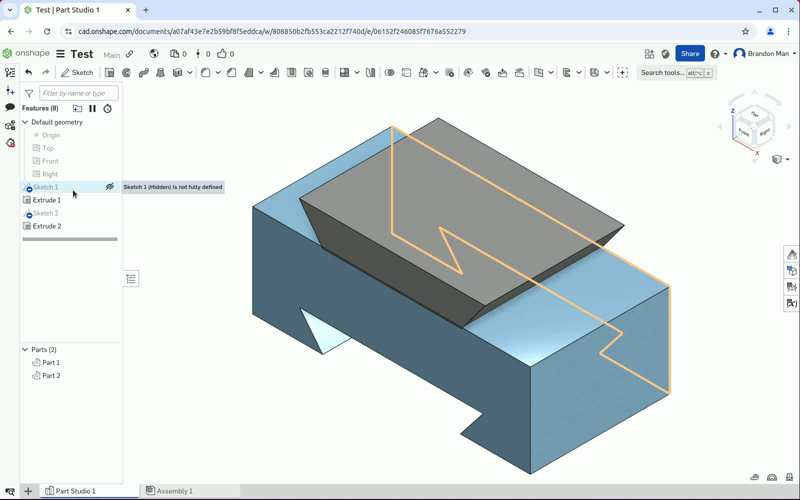
click(73, 189)